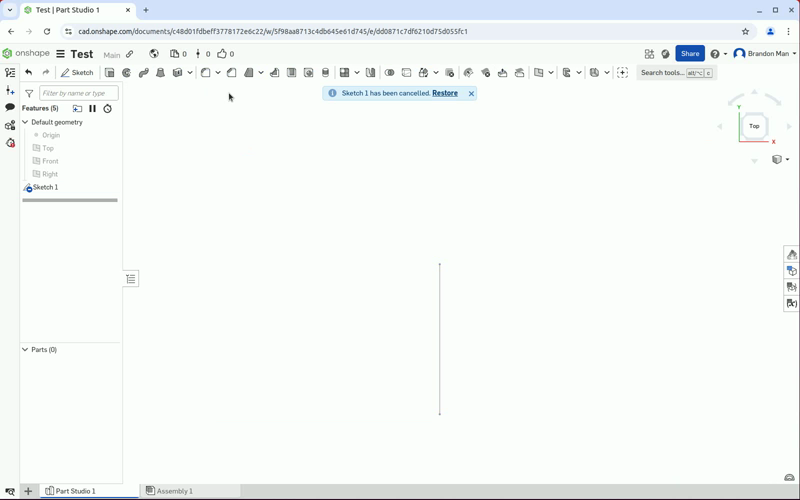
key(shift+h)
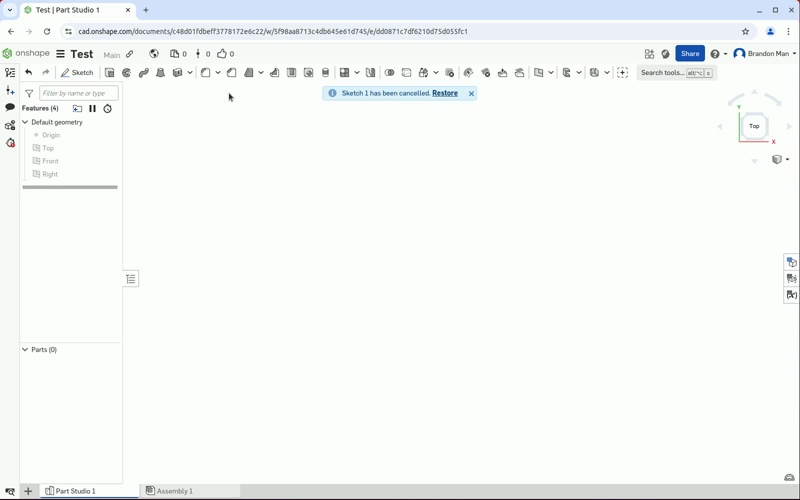
key(shift+s)
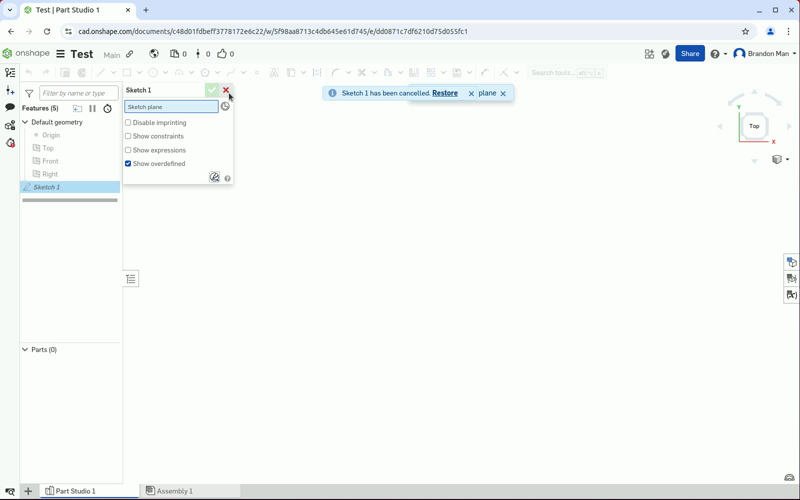
mouse_move(73, 150)
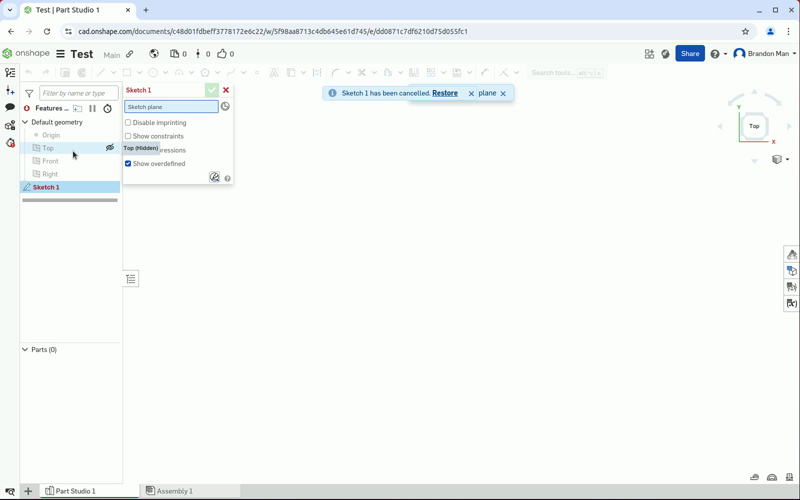
click(73, 150)
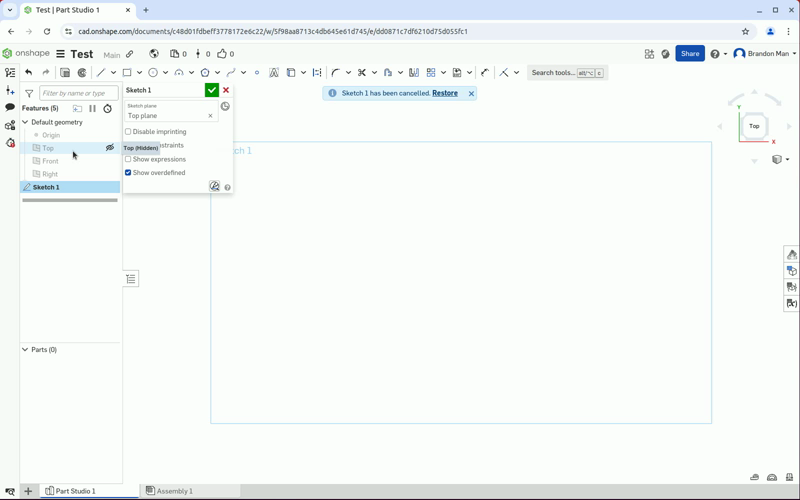
mouse_move(73, 352)
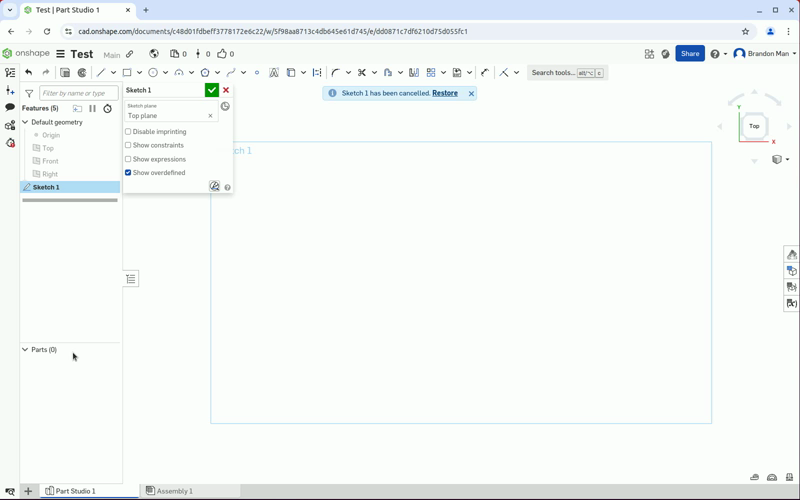
key(y)
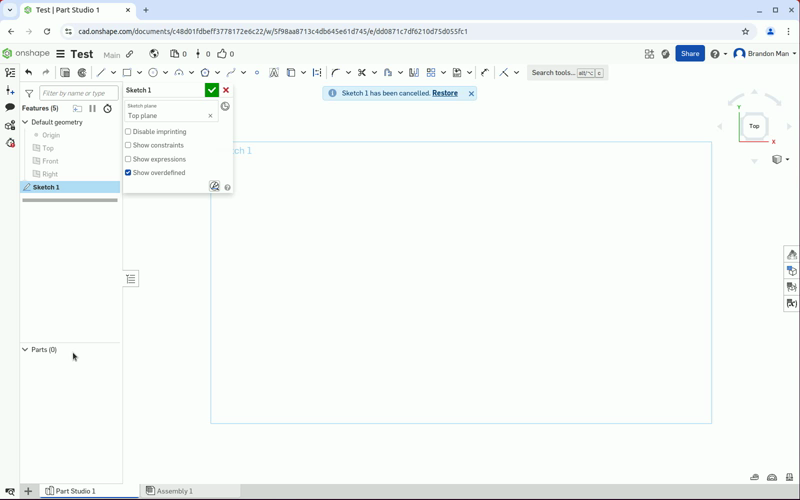
key(c)
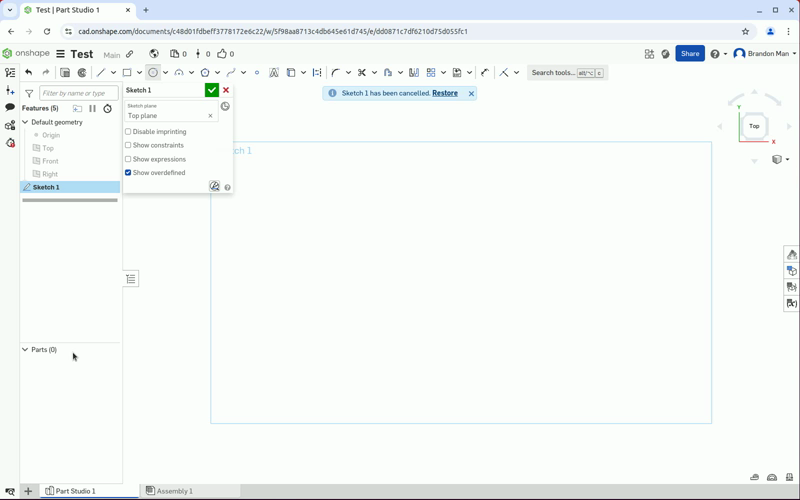
key_down(shift)
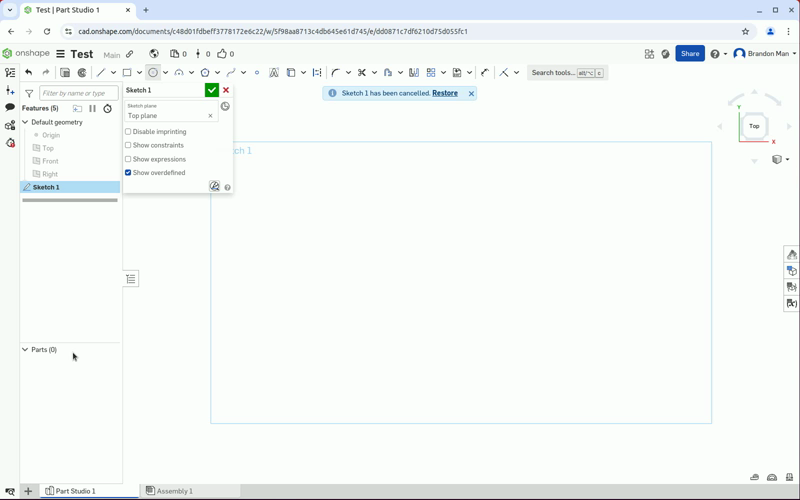
mouse_move(461, 282)
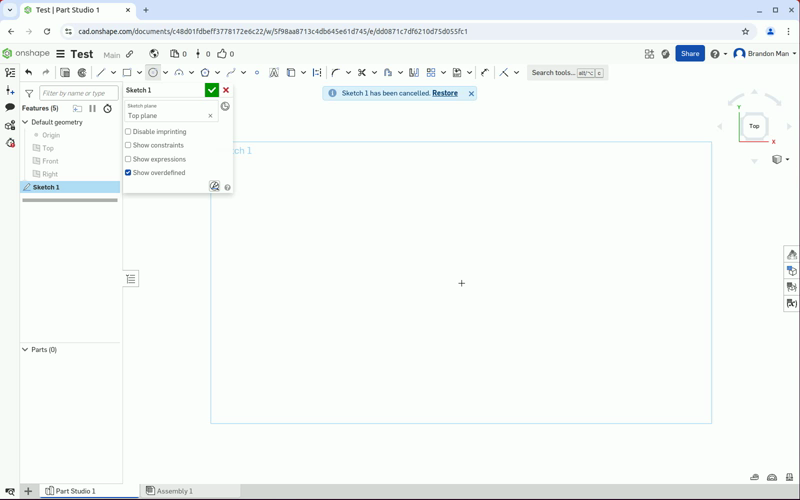
click(461, 282)
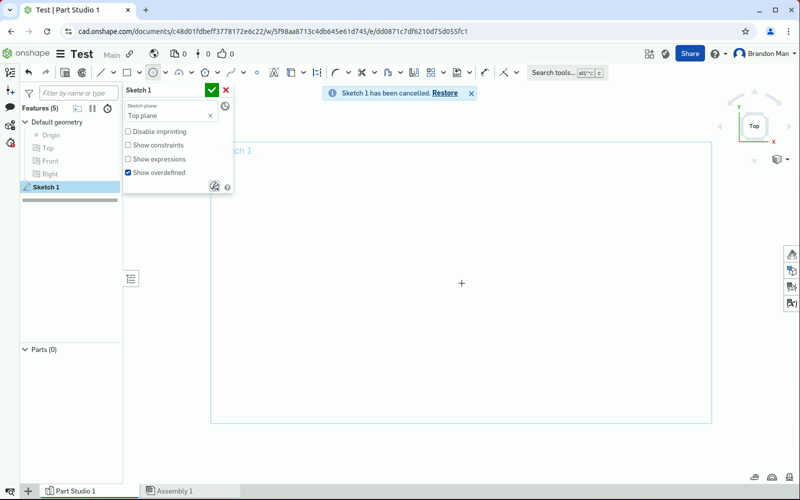
key_up(shift)
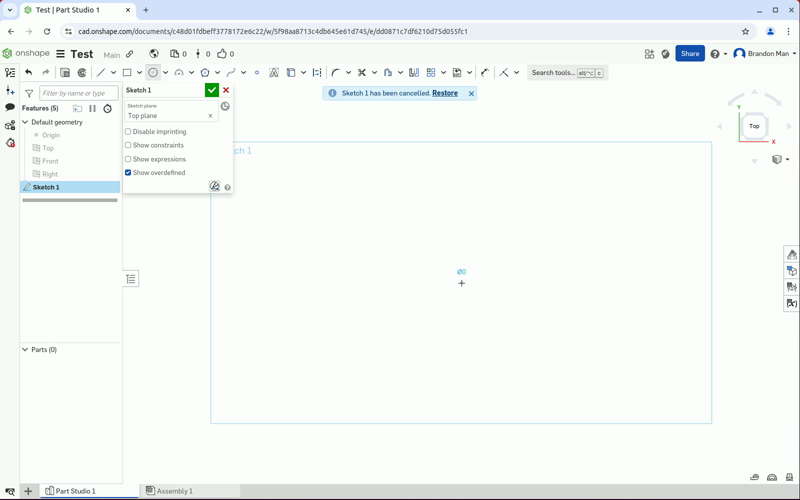
mouse_move(491, 282)
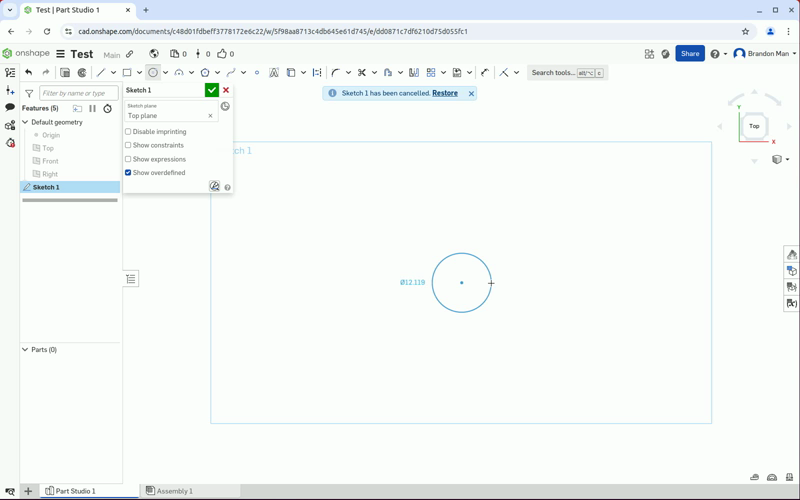
click(491, 282)
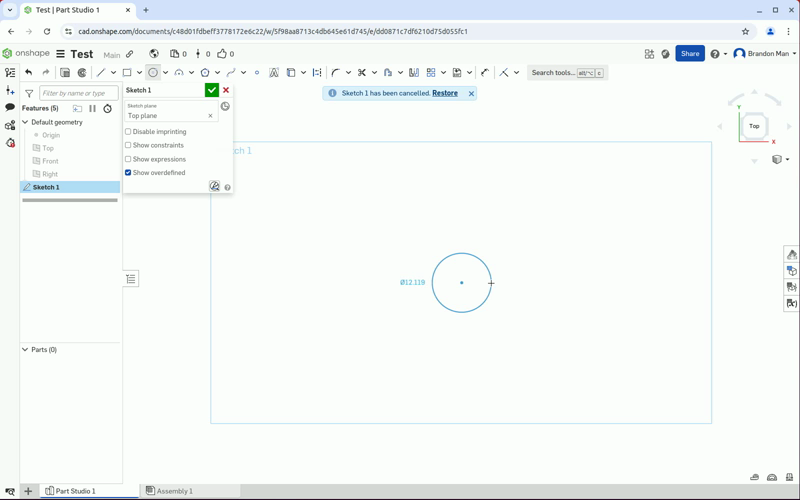
key(esc)
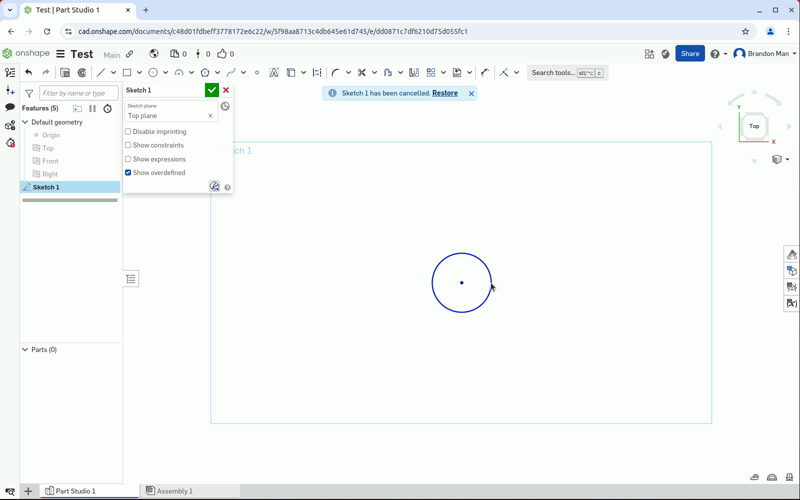
key(c)
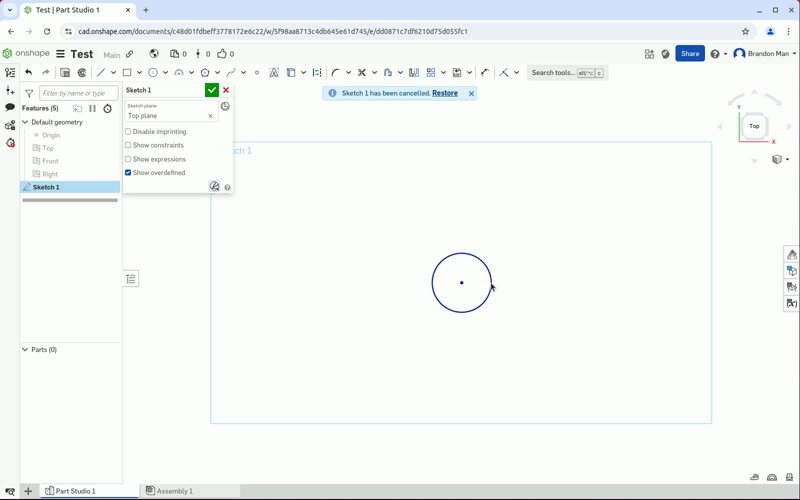
key_down(shift)
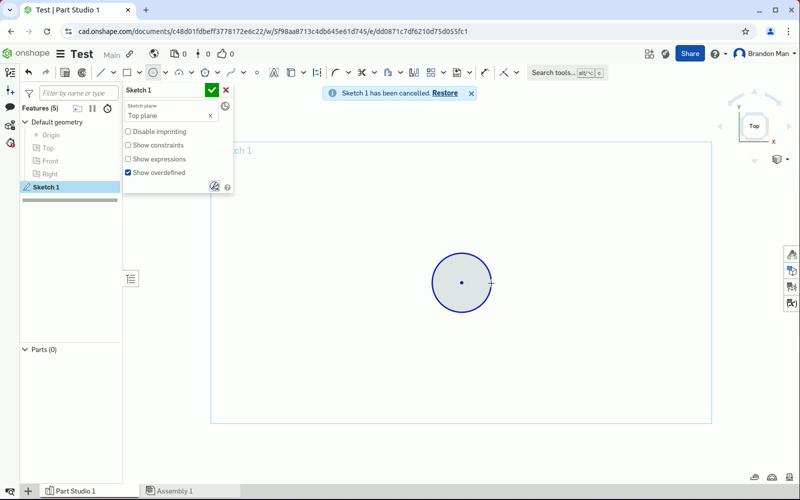
mouse_move(461, 282)
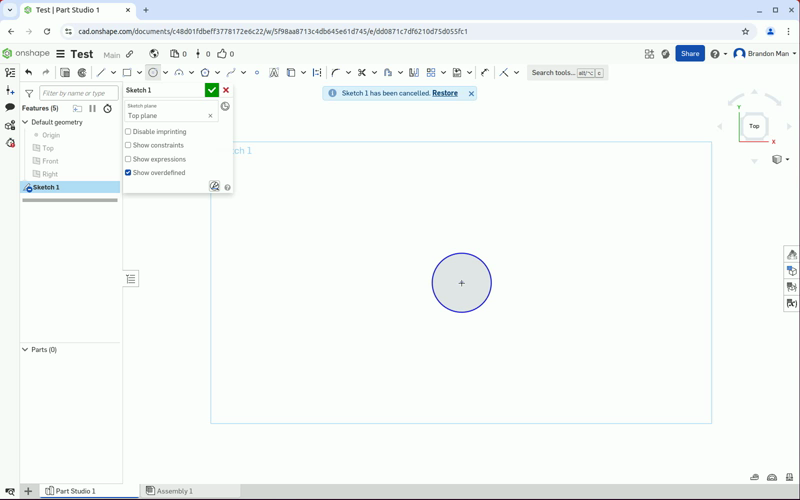
click(461, 282)
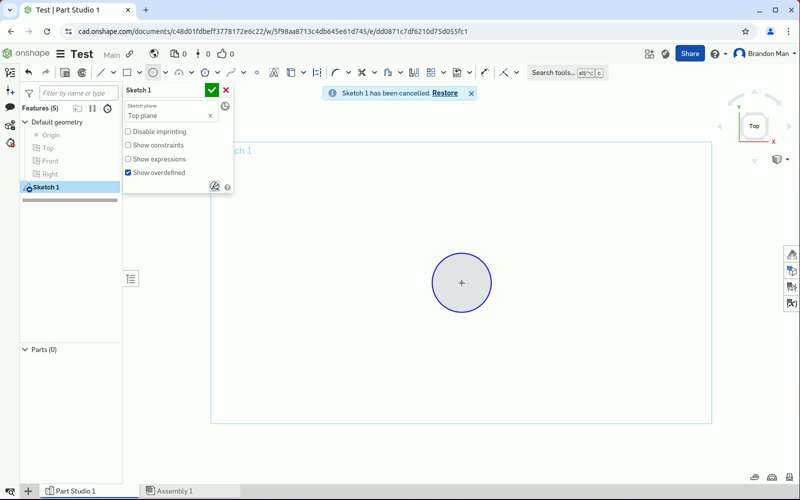
key_up(shift)
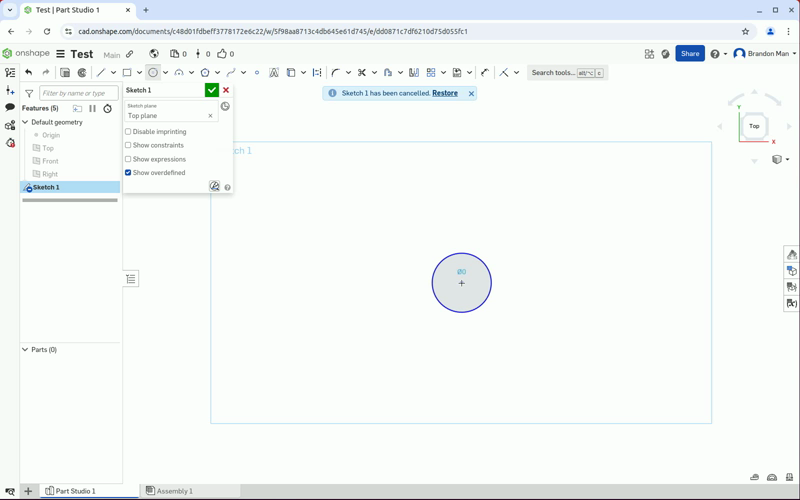
mouse_move(469, 282)
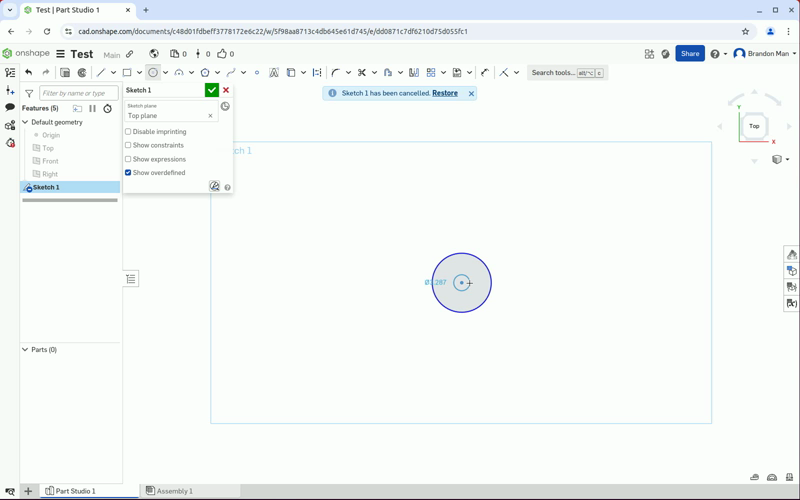
click(469, 282)
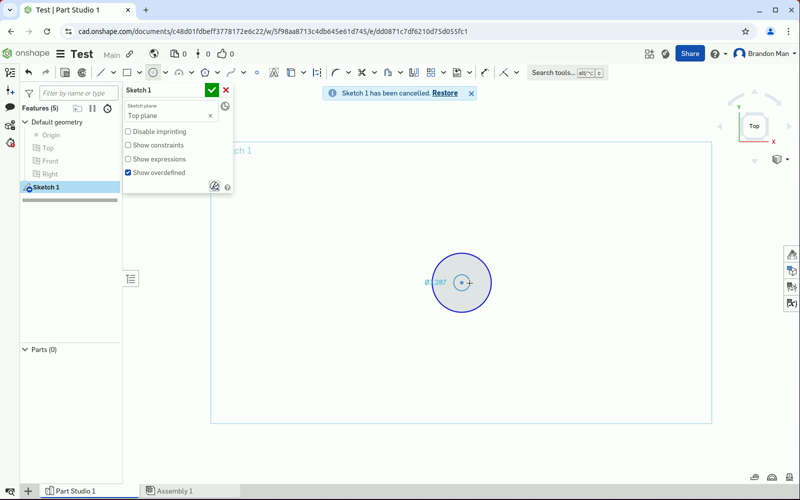
key(esc)
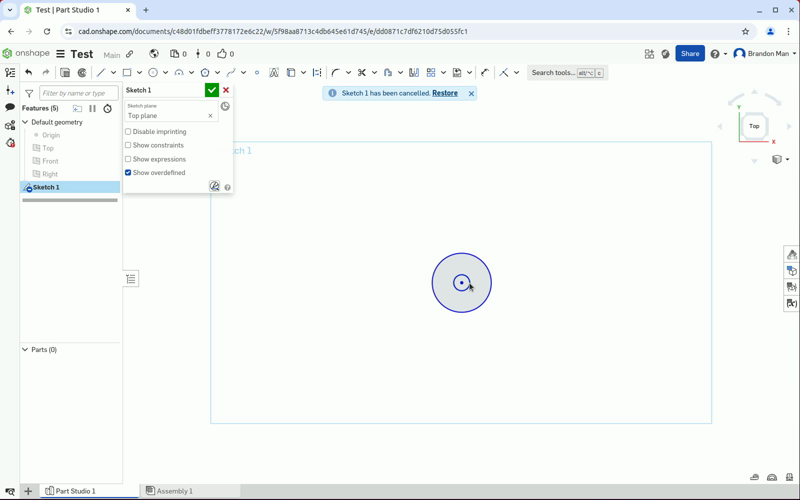
mouse_move(453, 274)
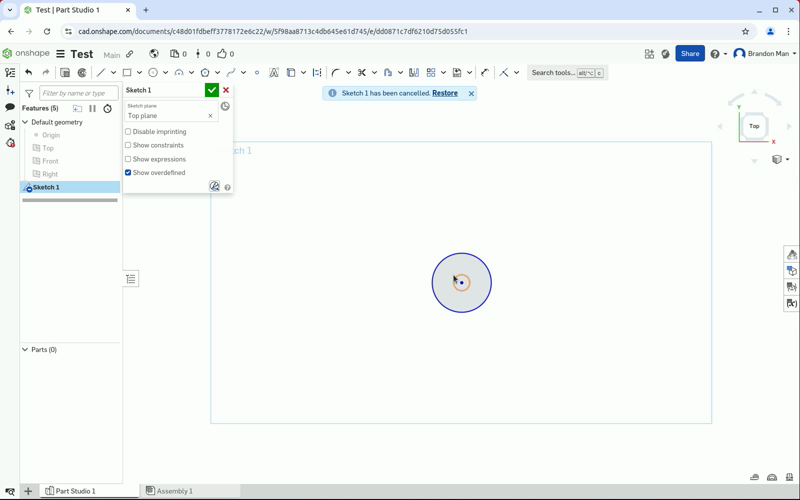
click(453, 274)
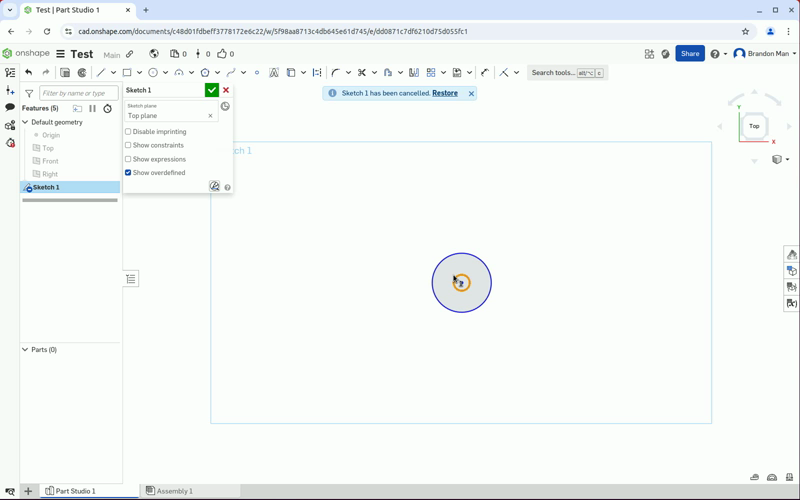
mouse_move(73, 352)
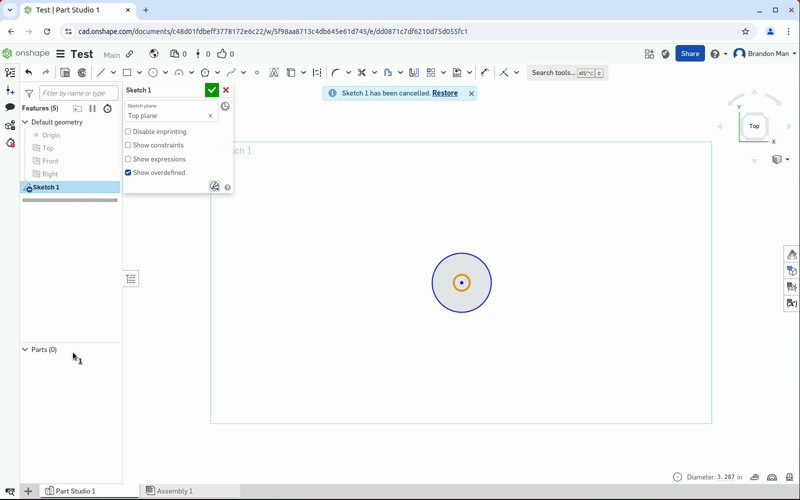
key(shift+y)
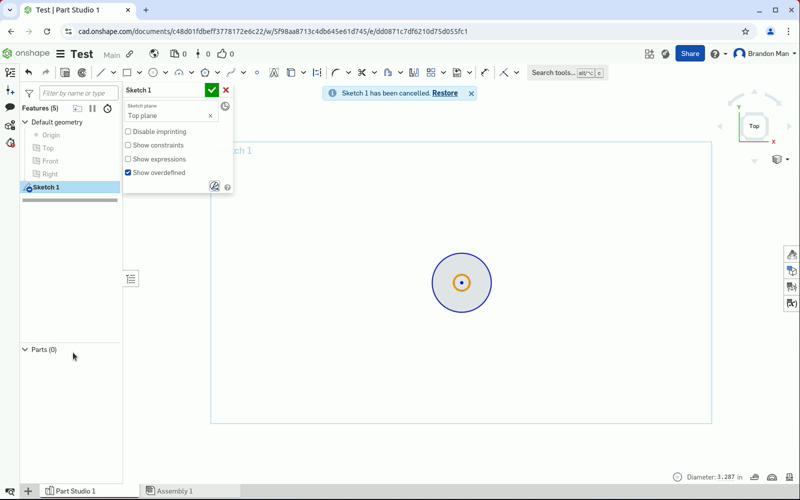
key(shift+e)
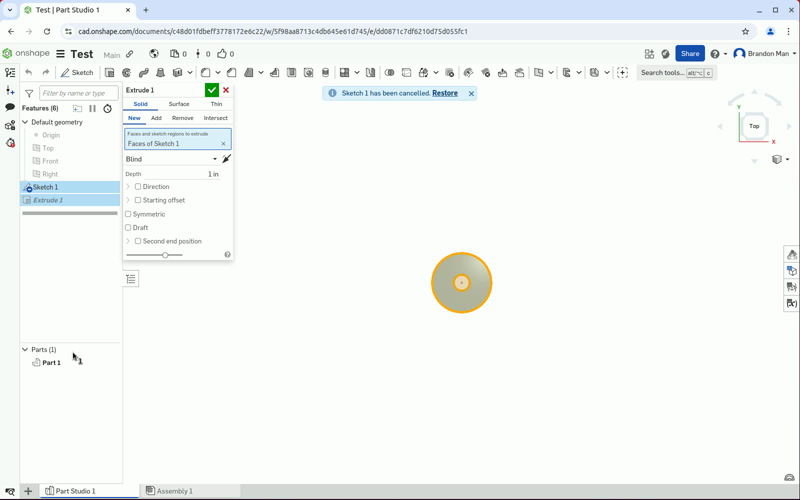
mouse_move(143, 106)
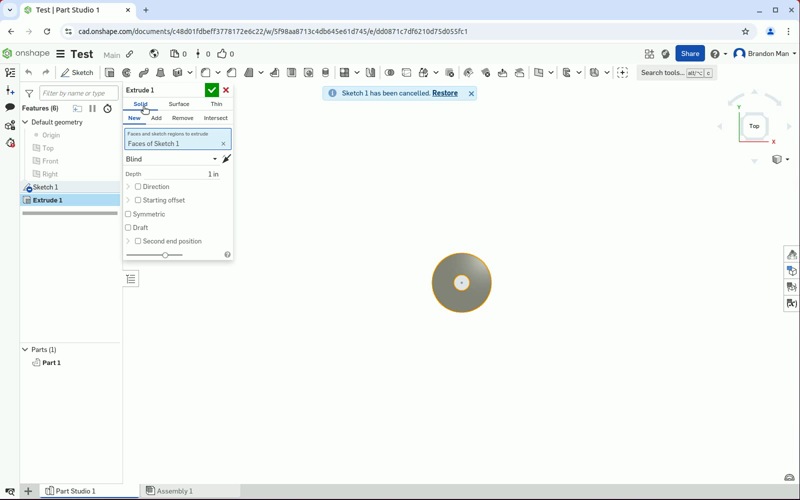
click(143, 106)
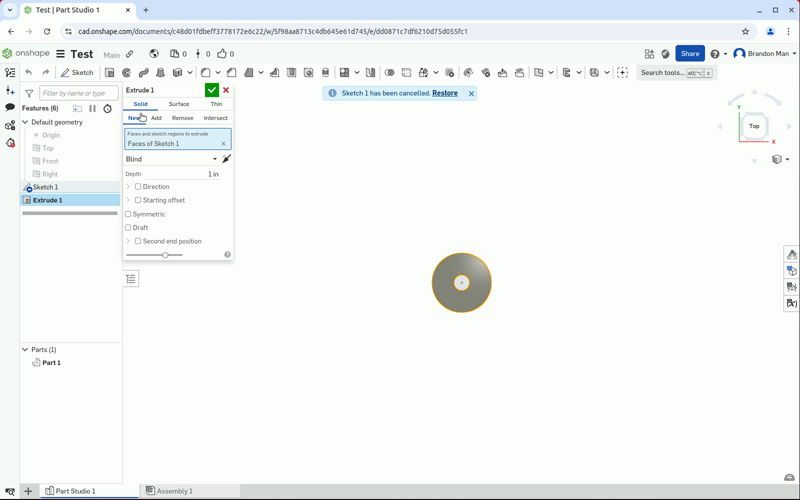
mouse_move(137, 120)
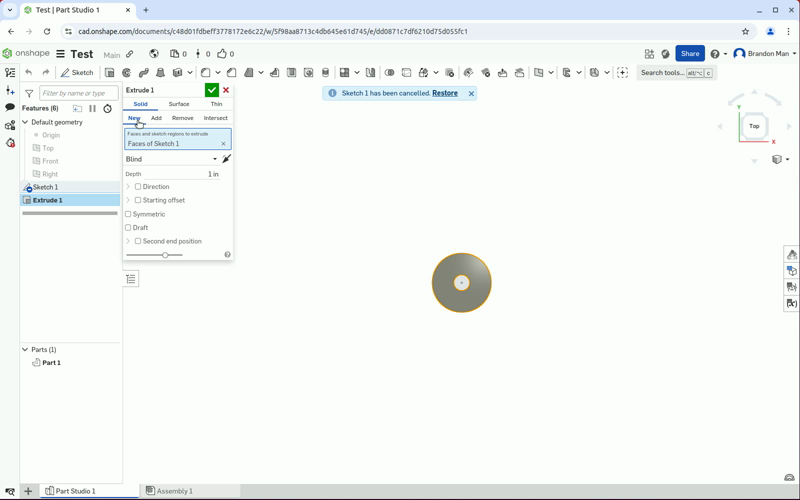
click(137, 120)
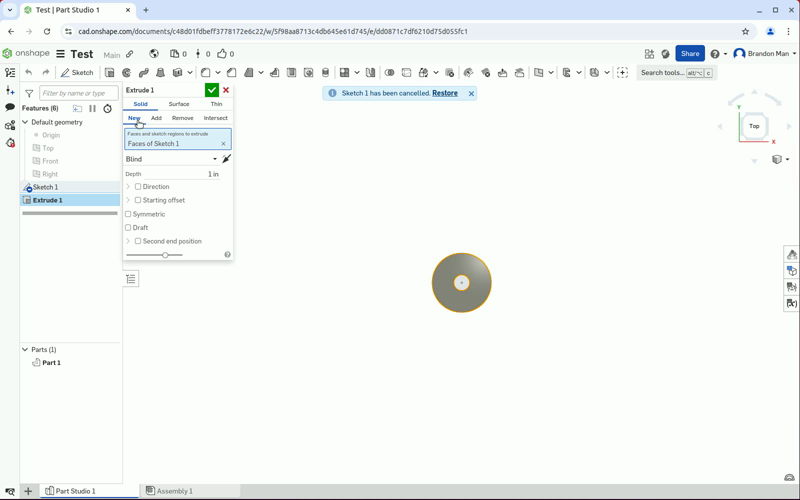
key(tab, 4)
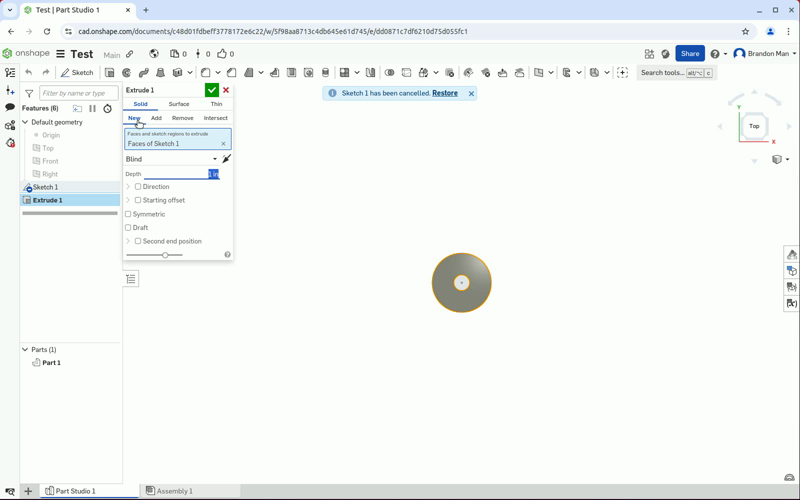
text(23.108)
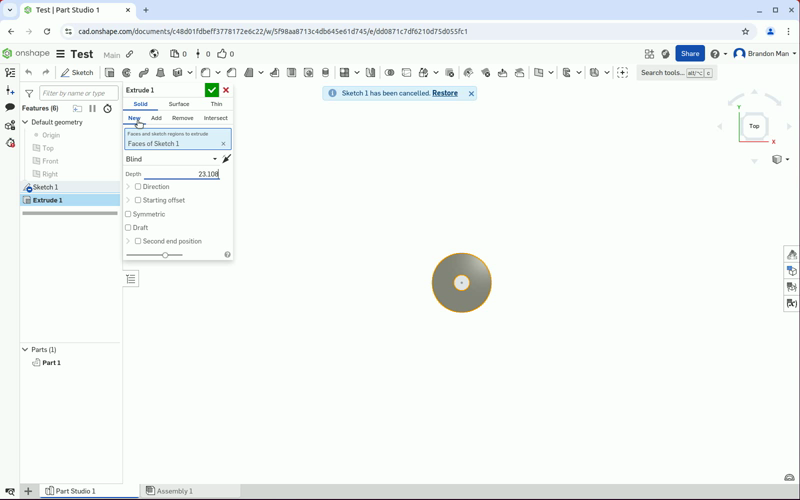
key(enter)
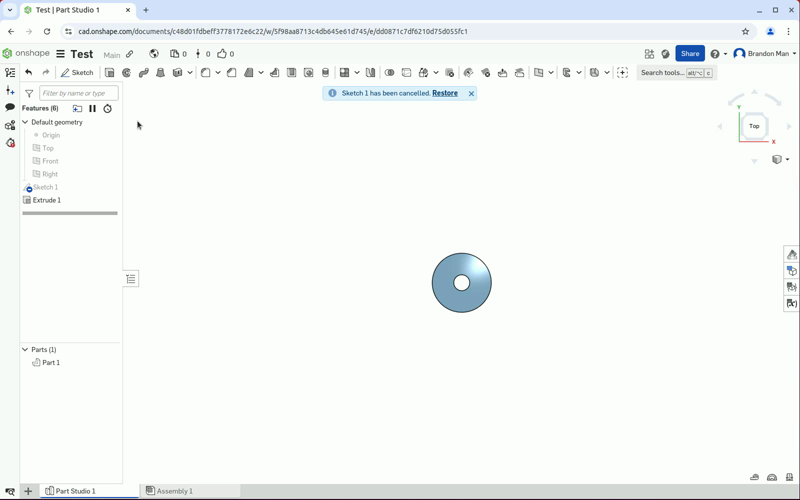
key(shift+h)
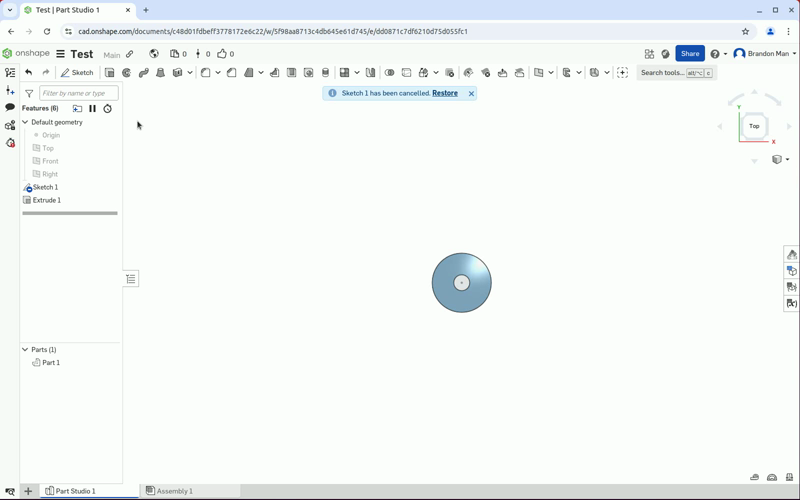
key(shift+h)
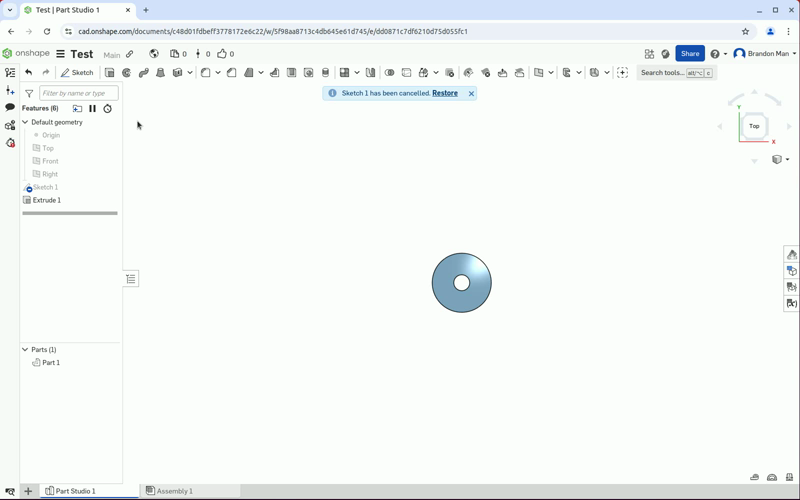
mouse_move(73, 189)
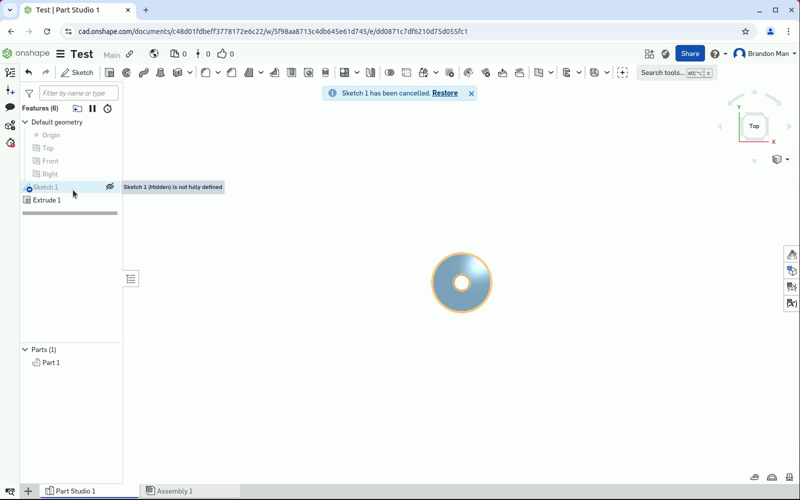
click(73, 189)
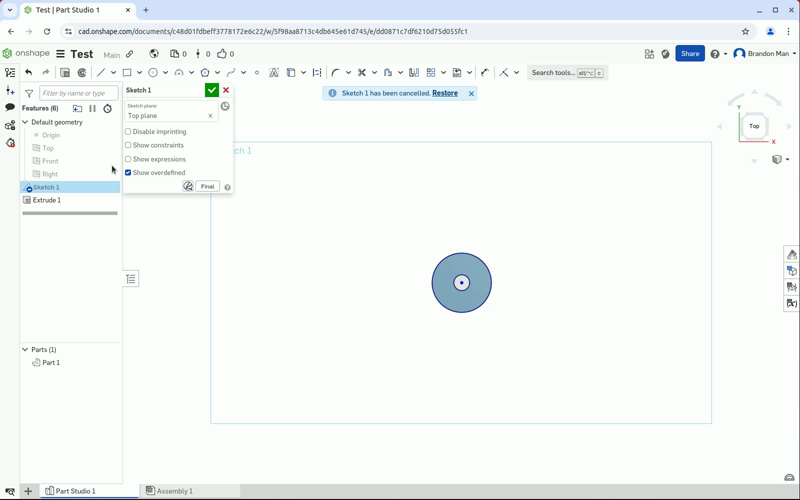
mouse_move(229, 92)
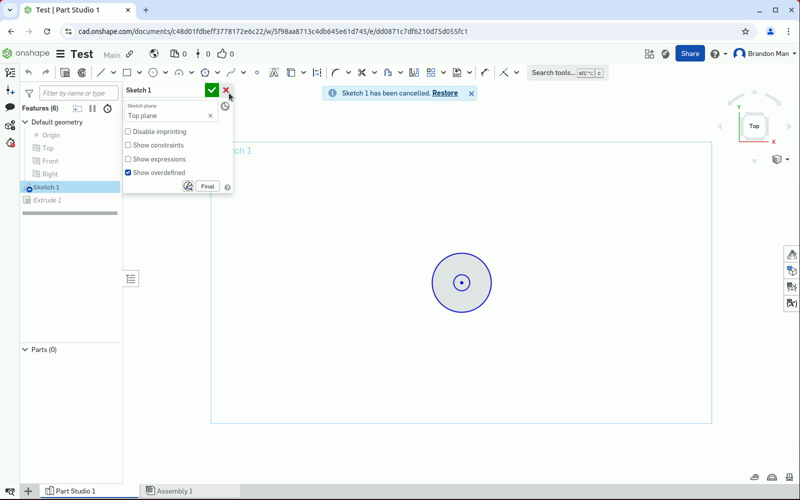
click(229, 92)
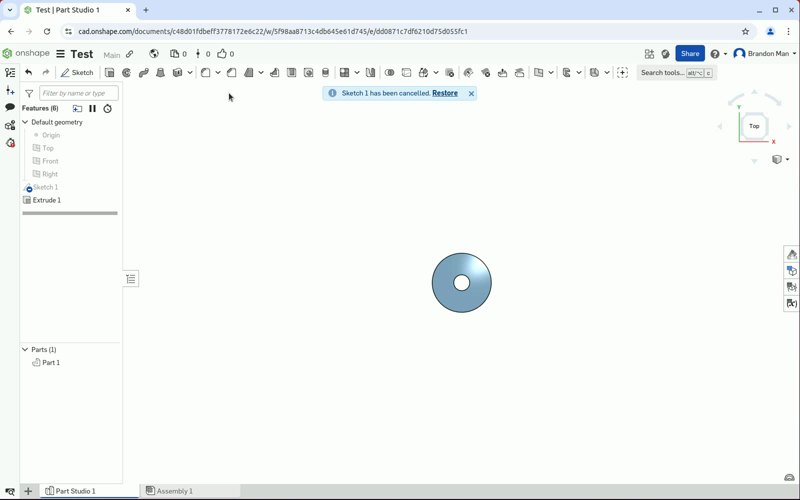
mouse_move(541, 75)
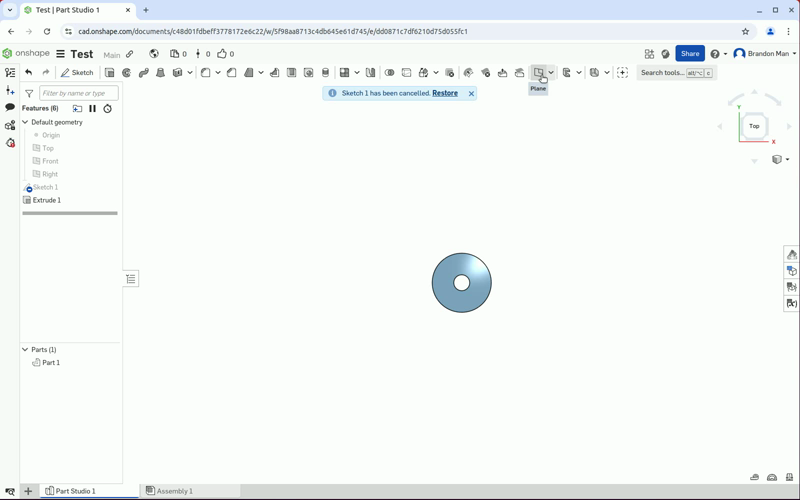
click(541, 75)
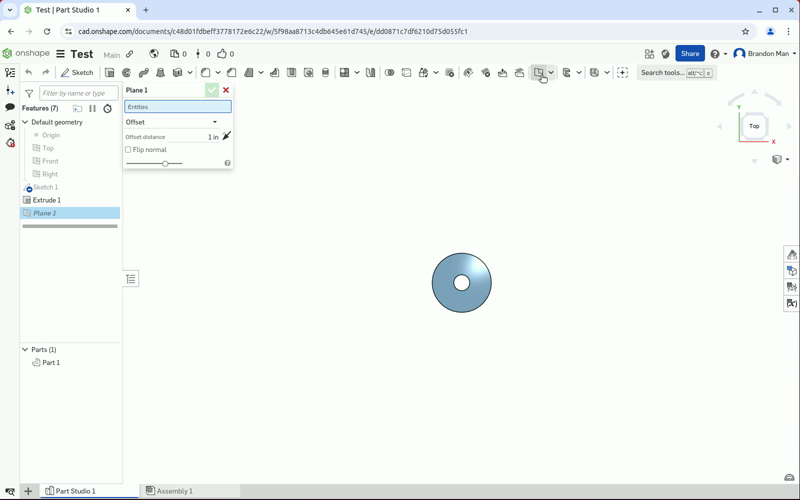
mouse_move(73, 150)
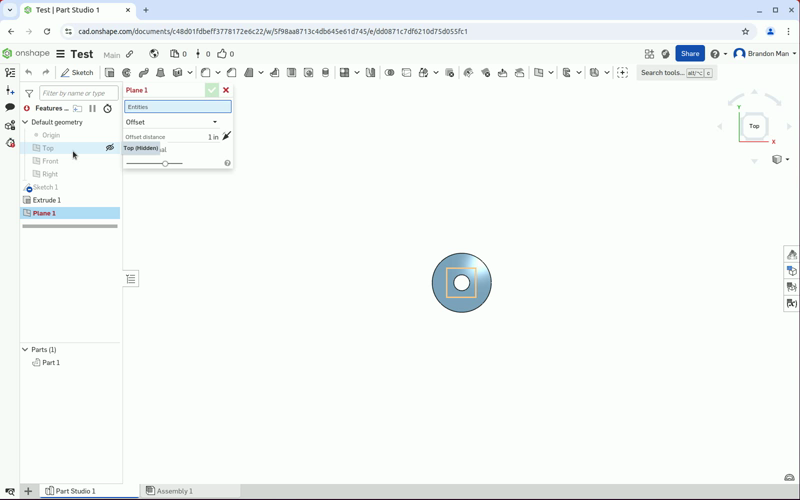
click(73, 150)
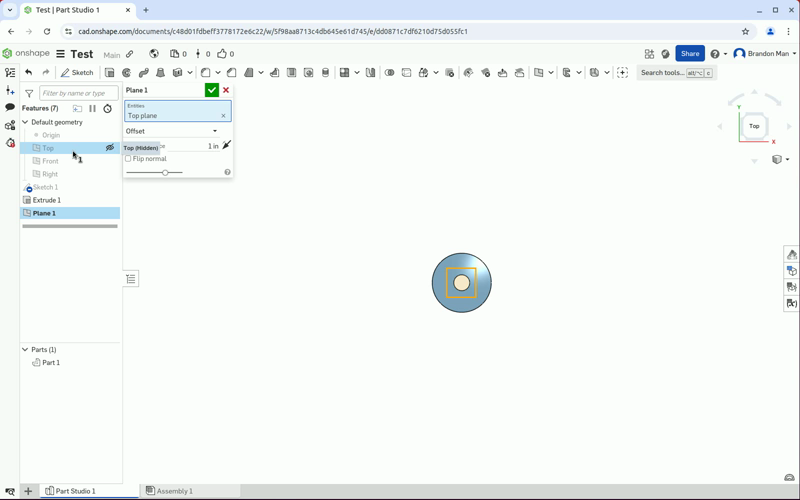
key(tab, 2)
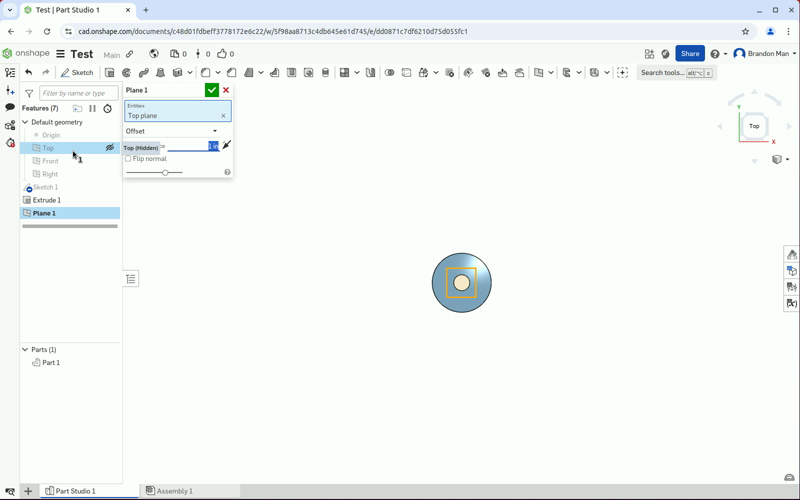
text(23.108)
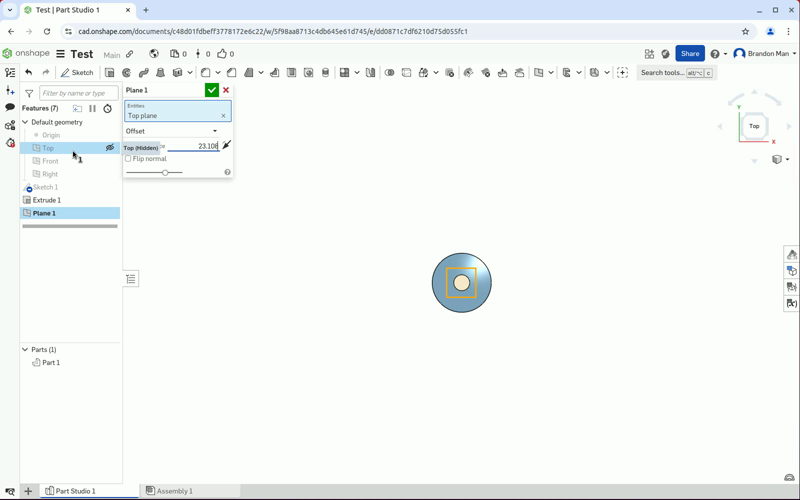
key(enter, 2)
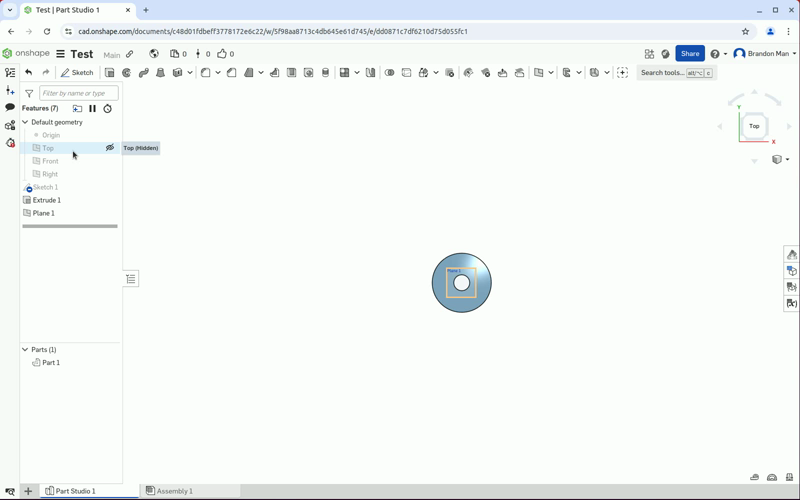
key(shift+s)
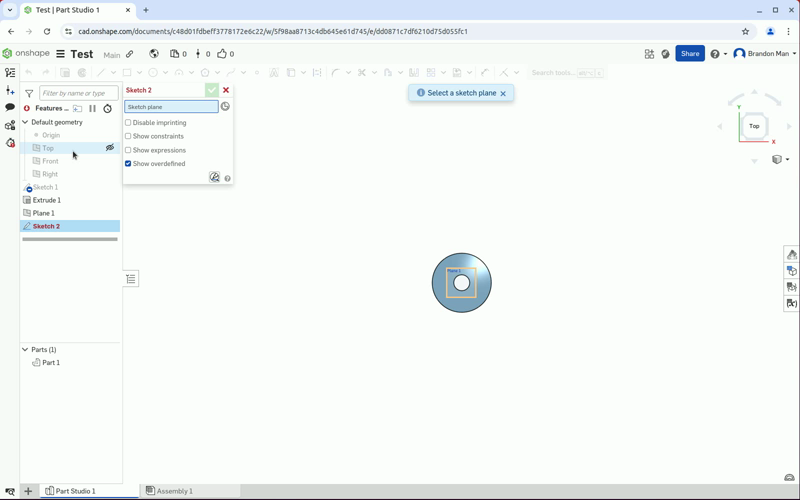
mouse_move(73, 215)
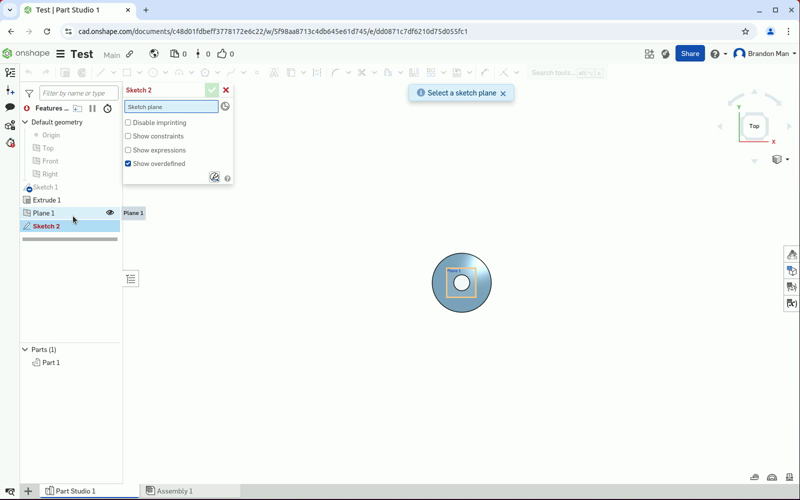
click(73, 215)
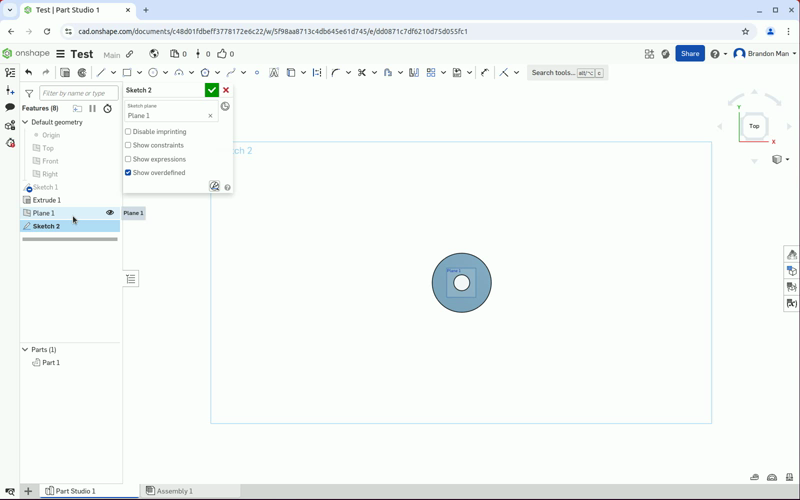
mouse_move(73, 352)
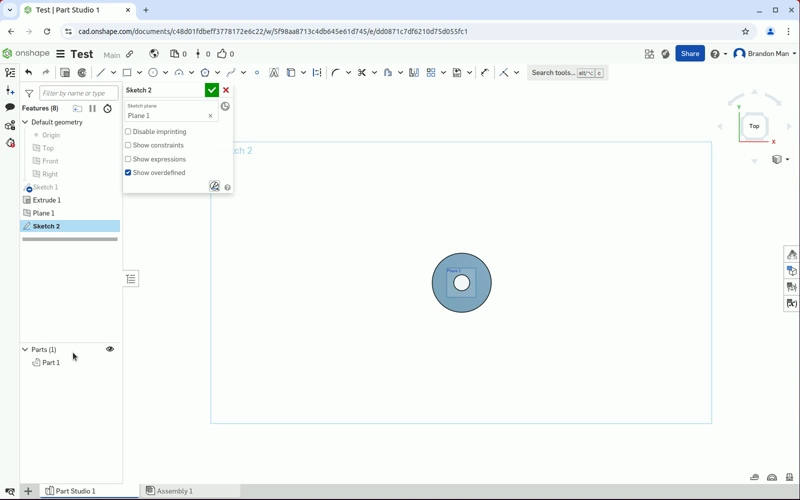
key(y)
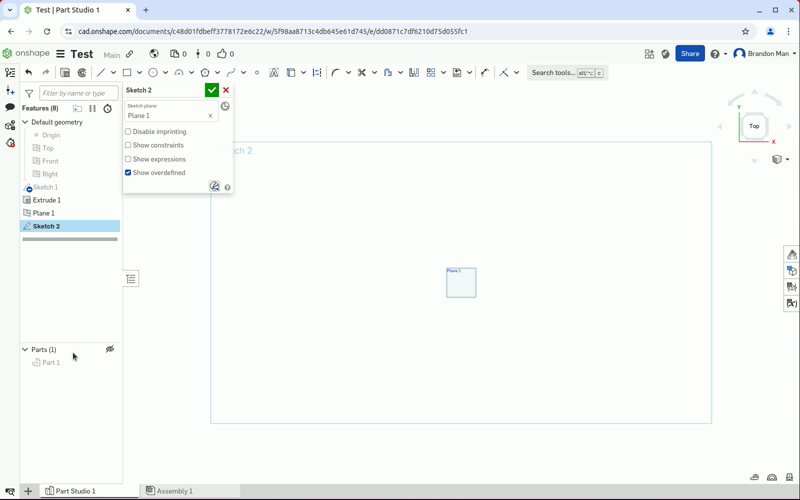
key(c)
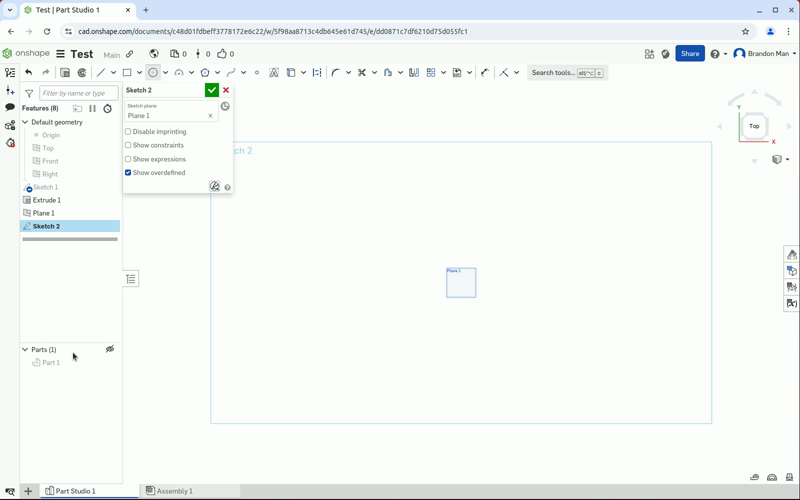
key_down(shift)
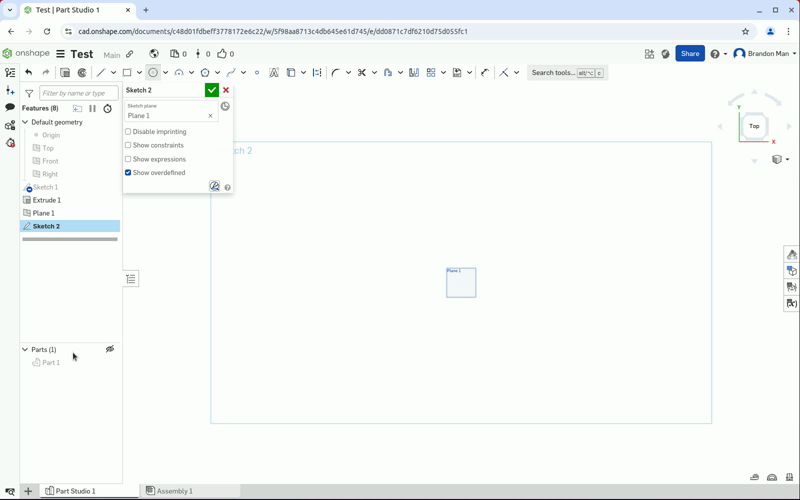
mouse_move(461, 282)
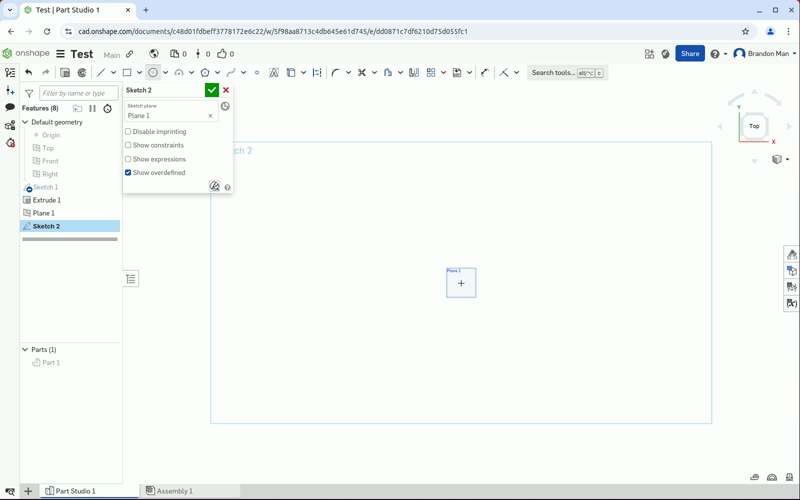
click(461, 282)
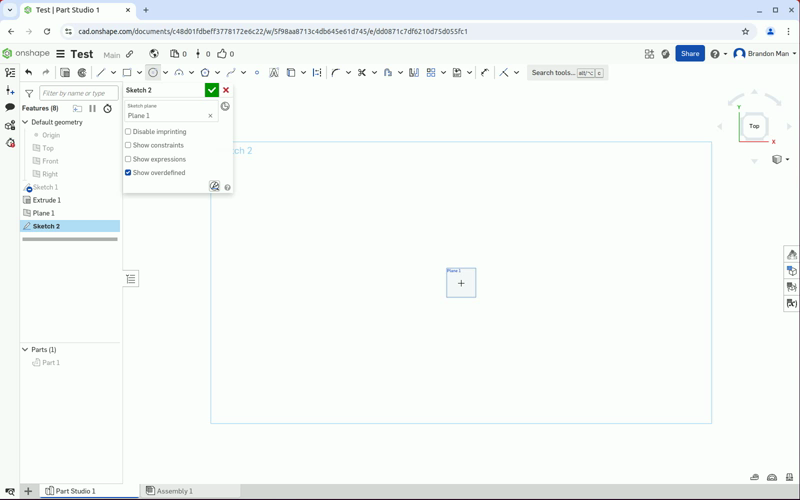
key_up(shift)
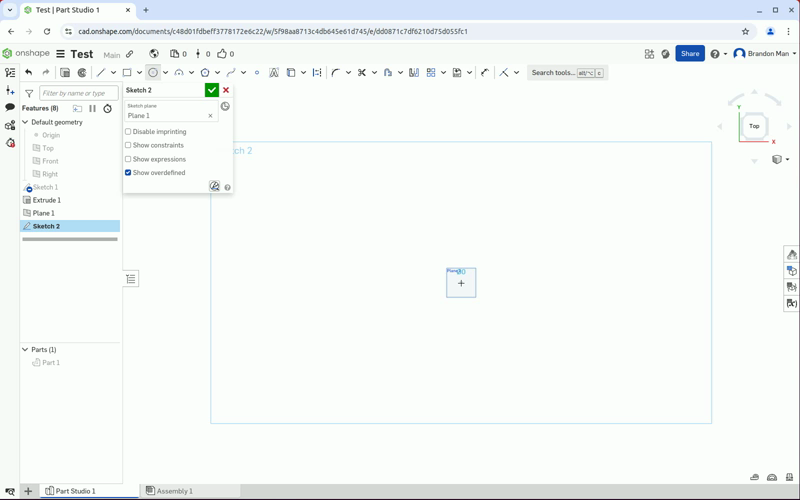
mouse_move(470, 282)
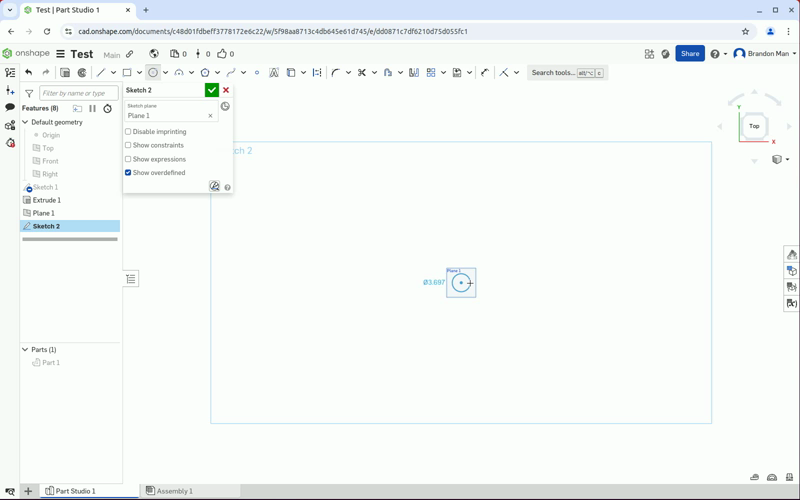
click(470, 282)
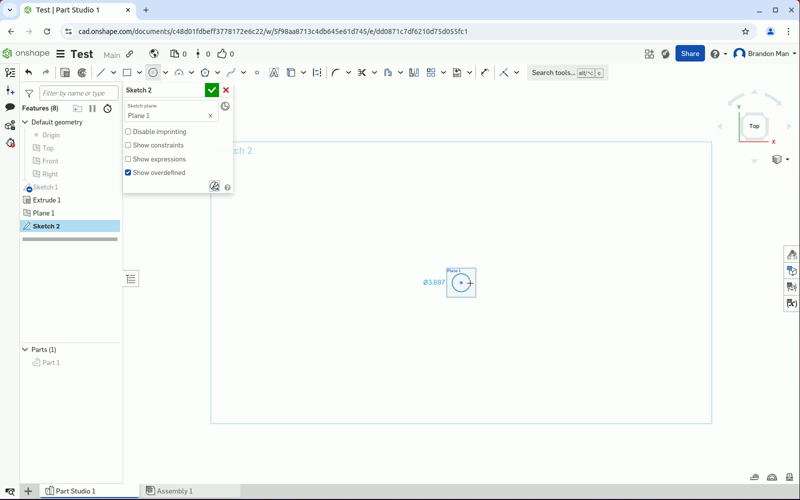
key(esc)
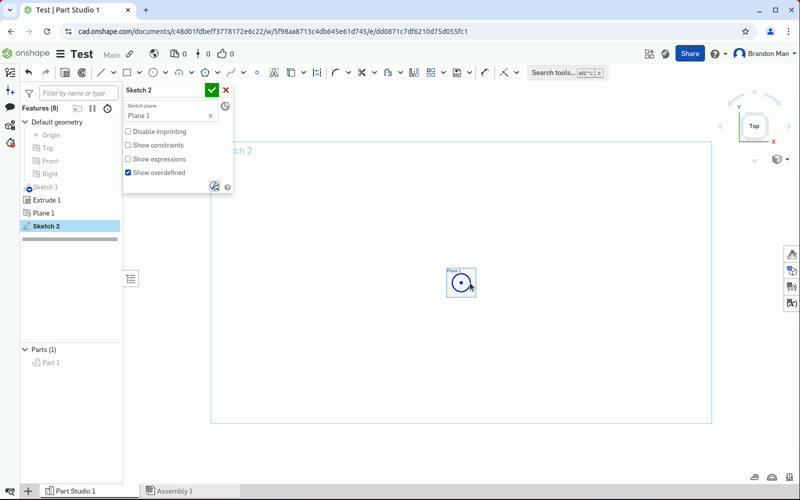
mouse_move(469, 283)
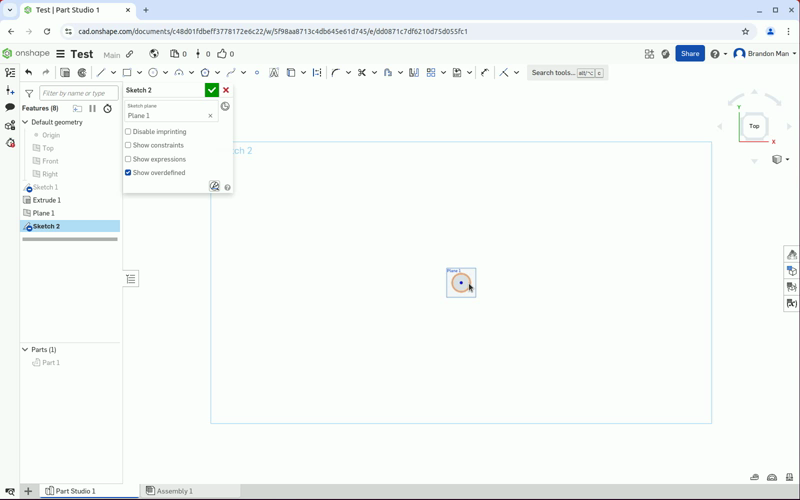
scroll(6)
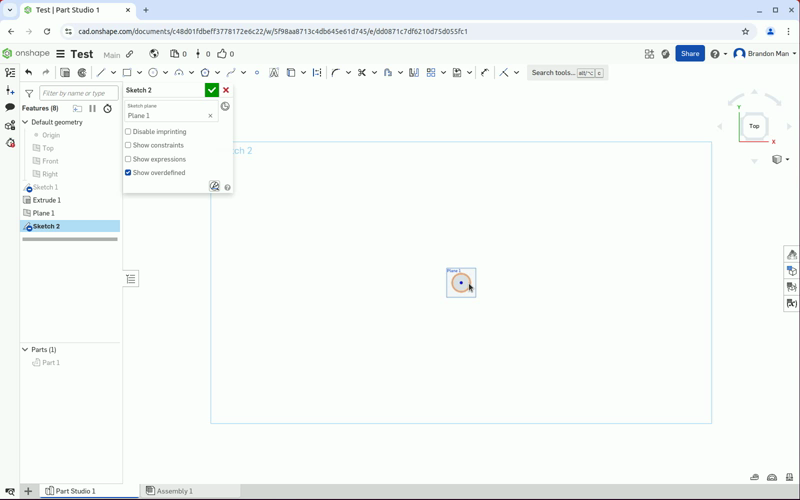
scroll(6)
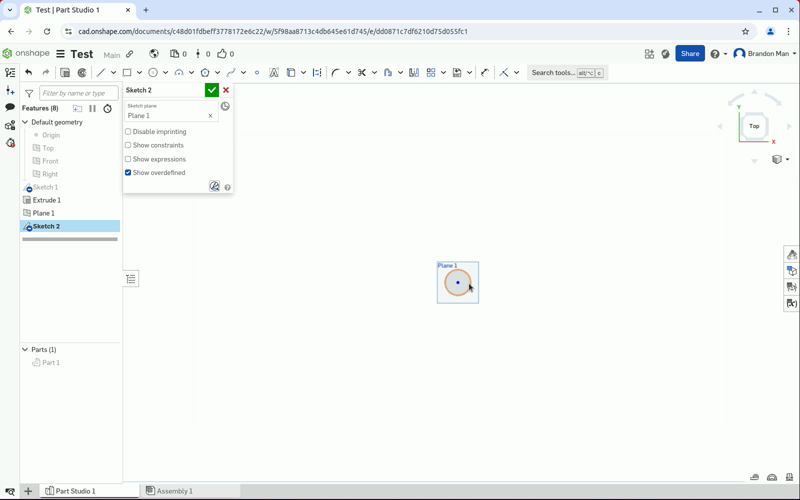
scroll(6)
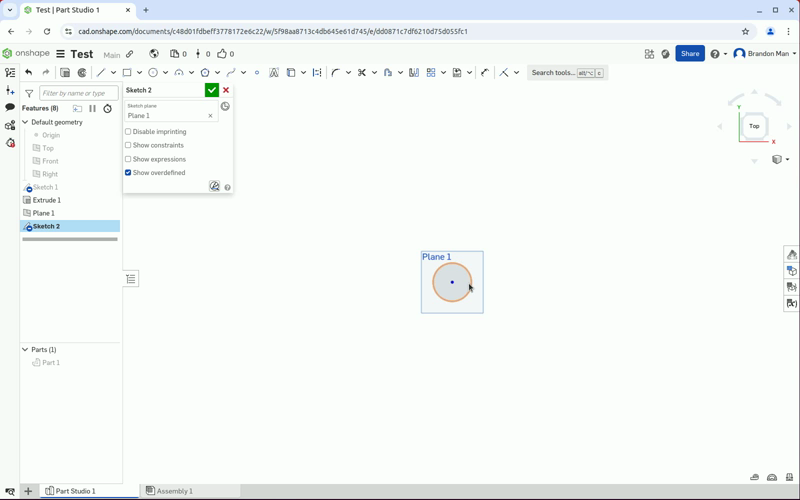
scroll(6)
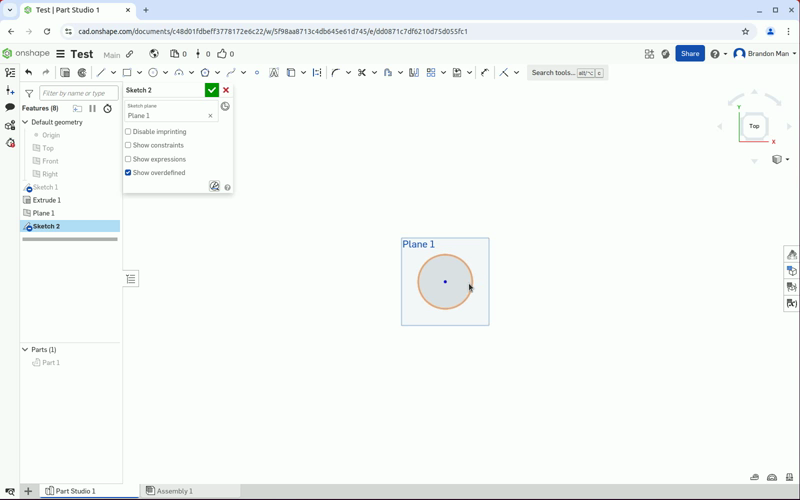
scroll(6)
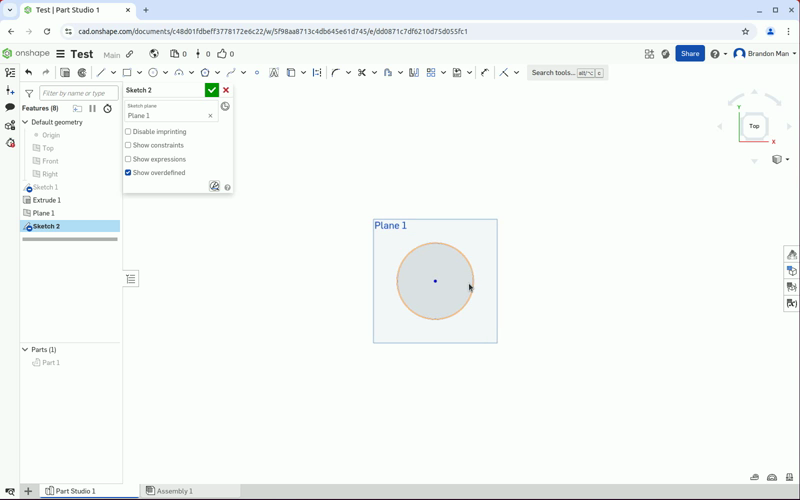
scroll(6)
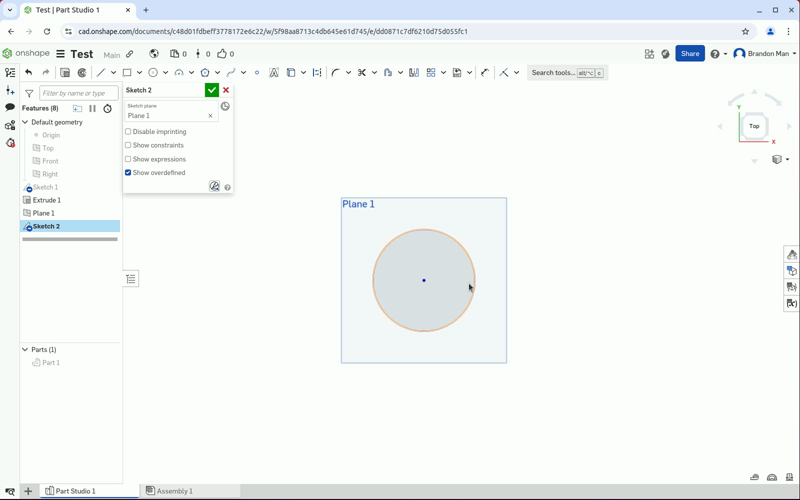
scroll(6)
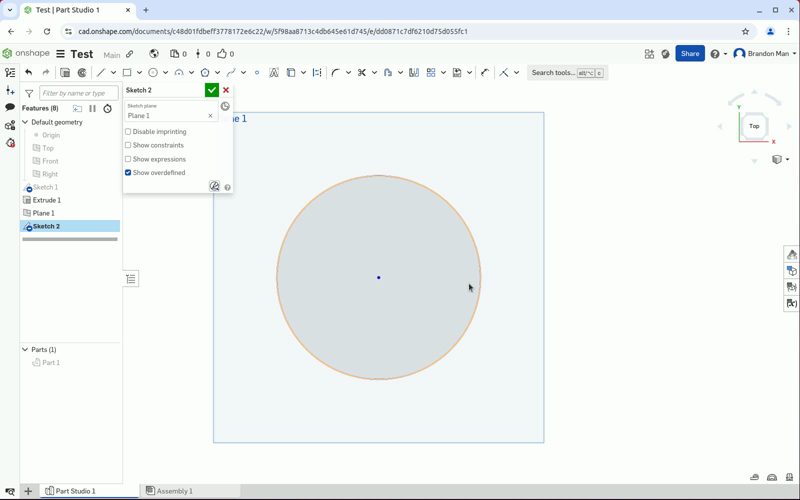
click(469, 283)
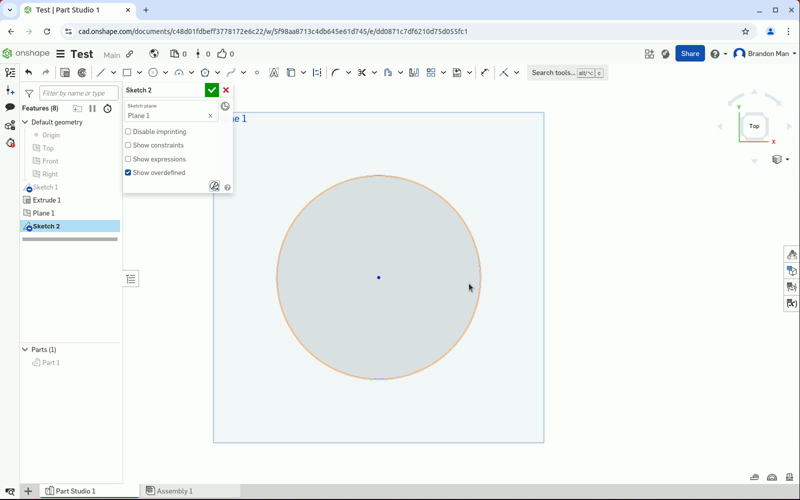
scroll(-6)
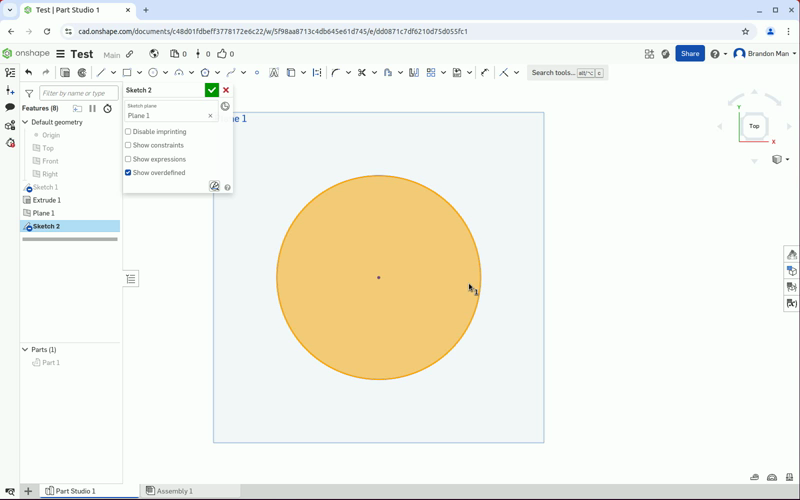
scroll(-6)
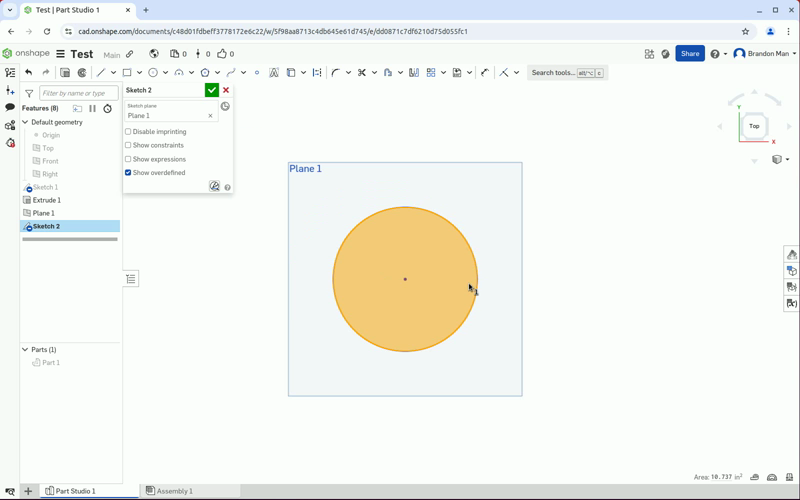
scroll(-6)
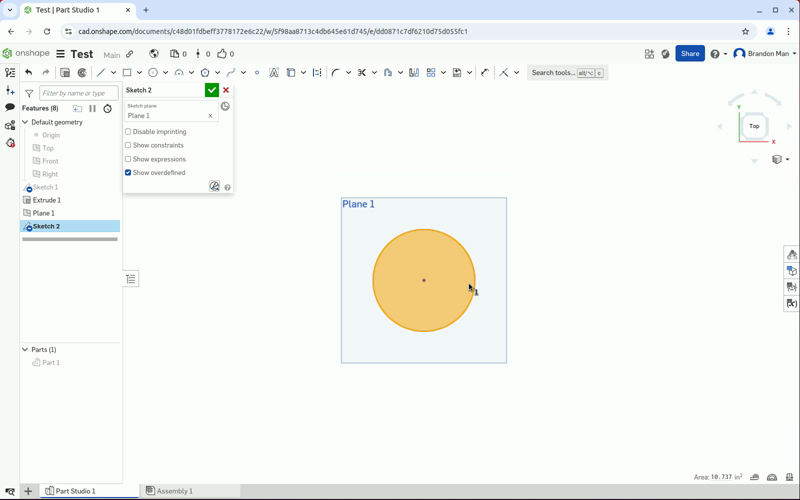
scroll(-6)
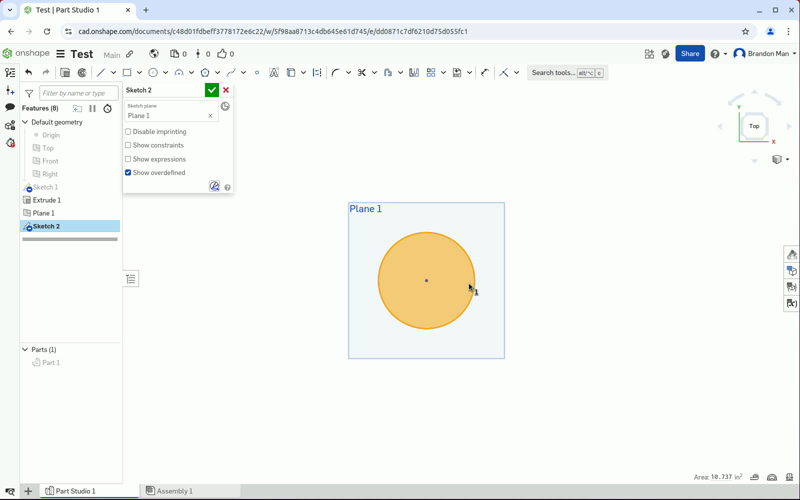
scroll(-6)
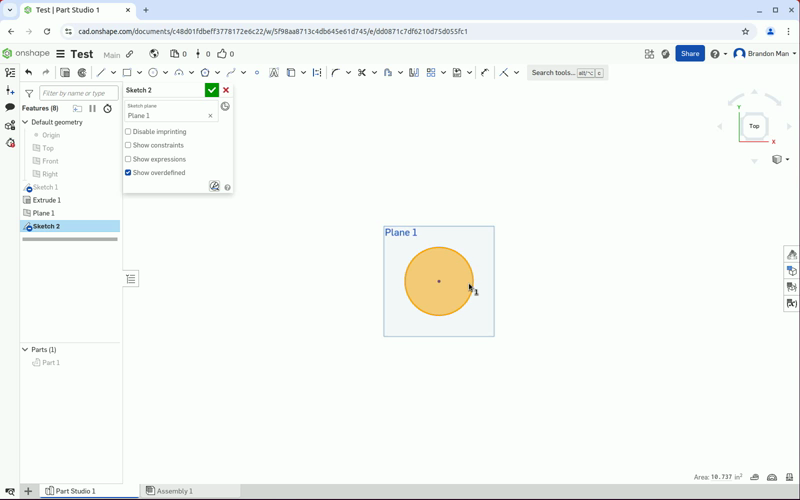
scroll(-6)
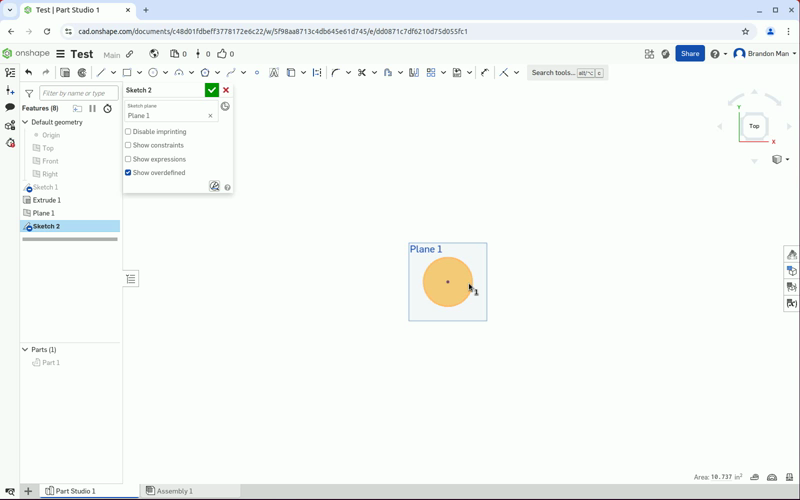
scroll(-6)
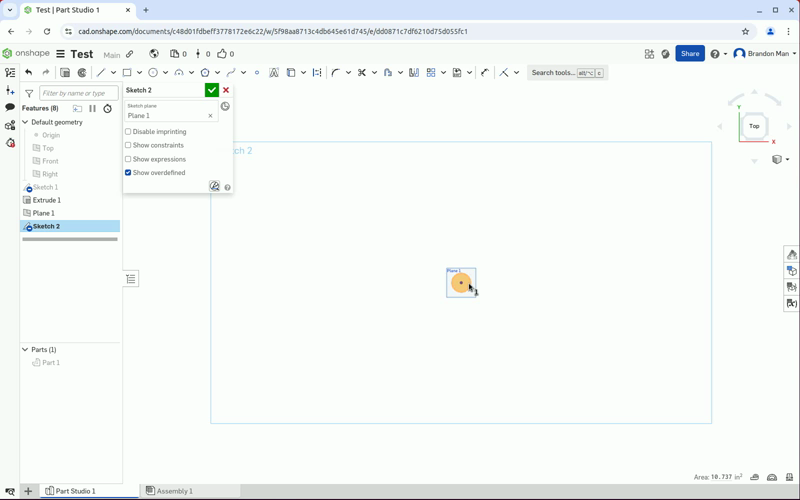
mouse_move(73, 352)
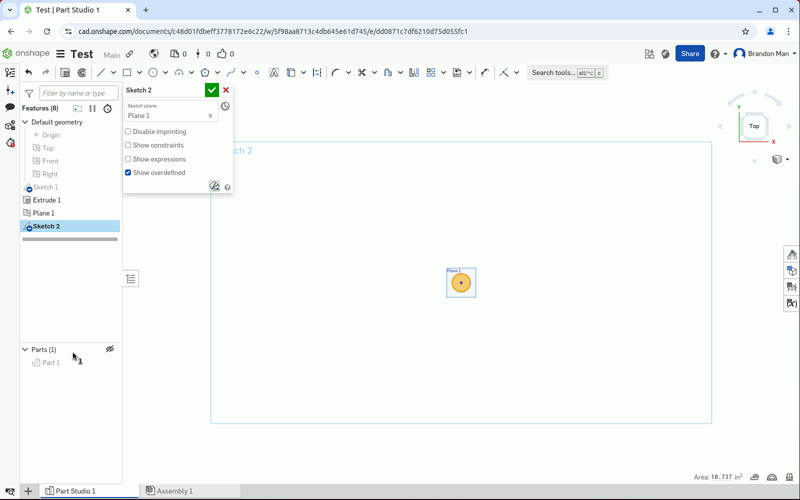
key(shift+y)
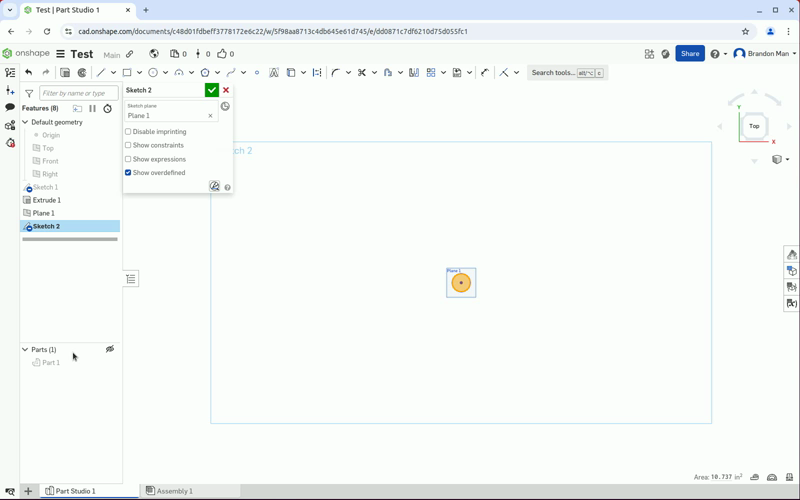
key(shift+e)
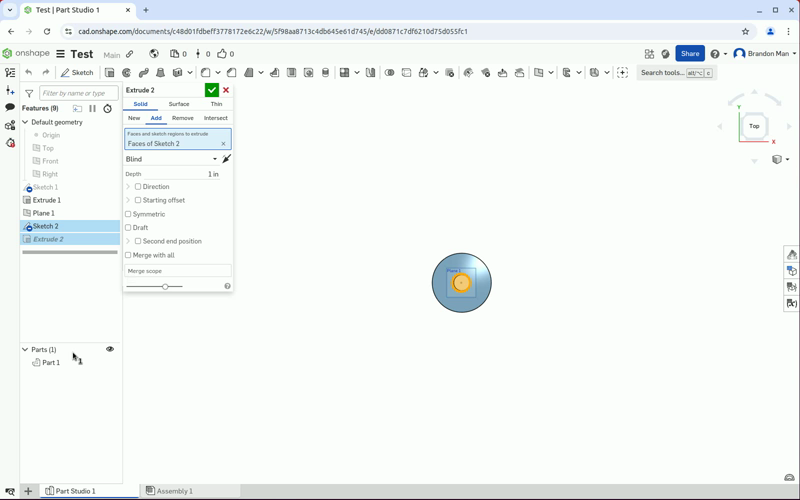
mouse_move(143, 106)
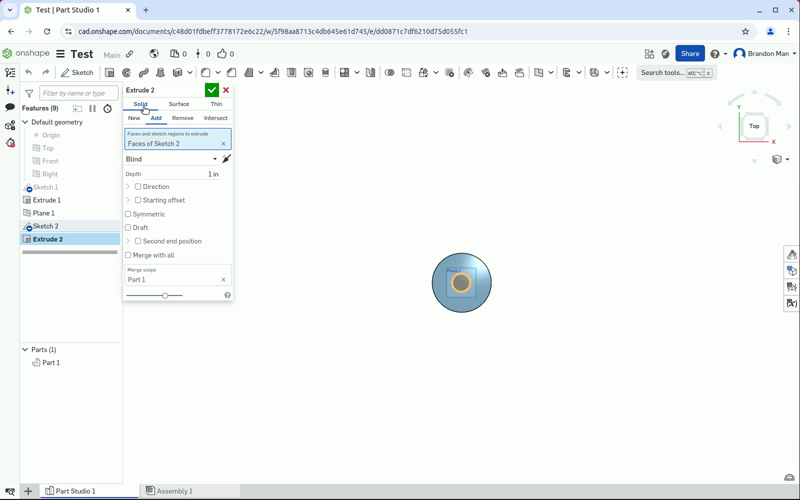
click(143, 106)
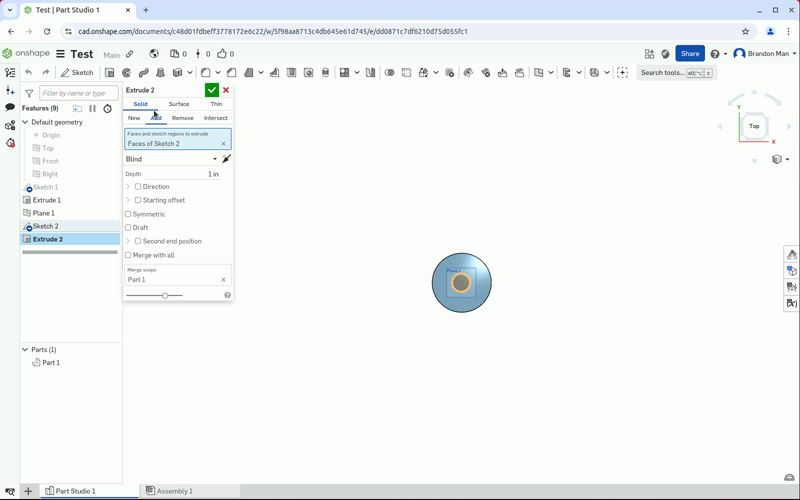
mouse_move(186, 120)
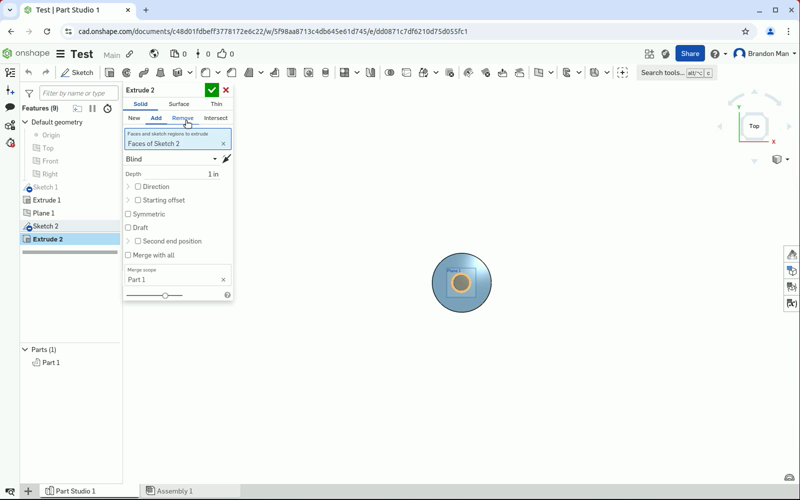
click(186, 120)
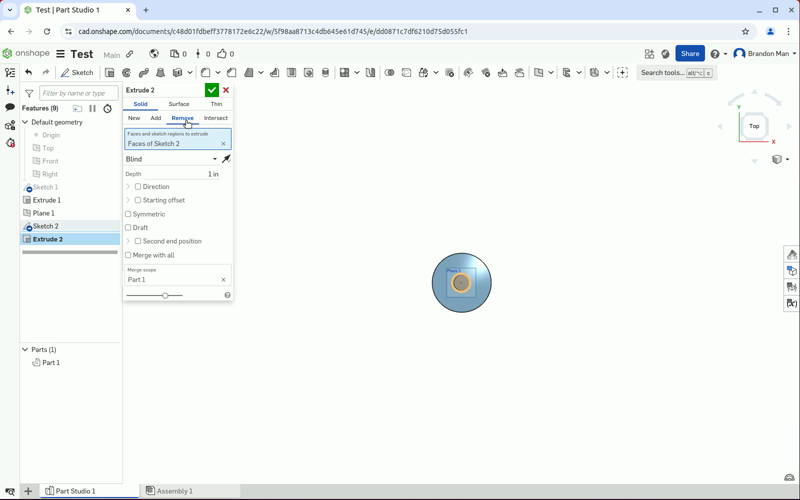
key(tab, 4)
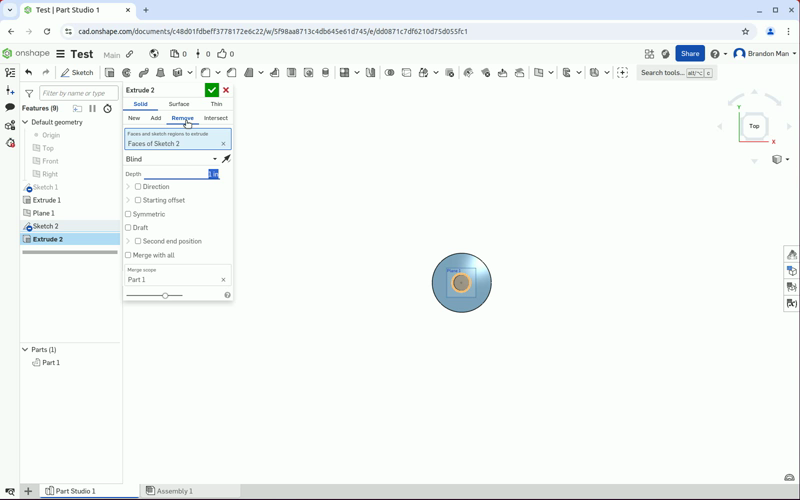
text(21.183)
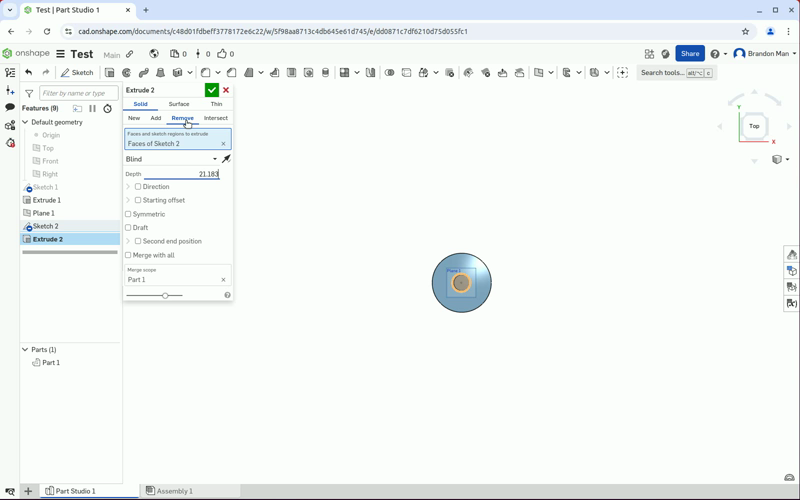
key(tab, 6)
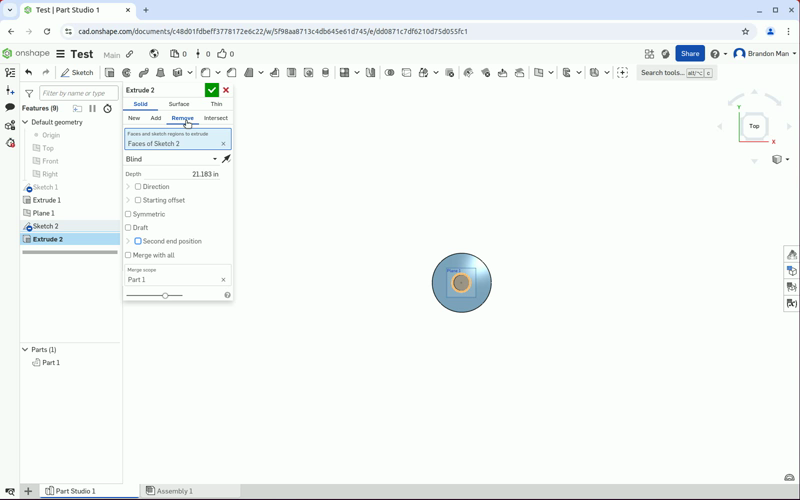
key(space)
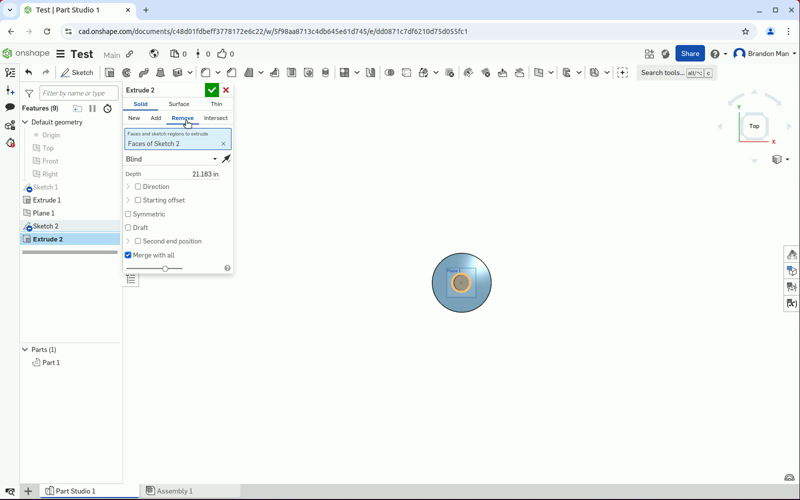
key(enter)
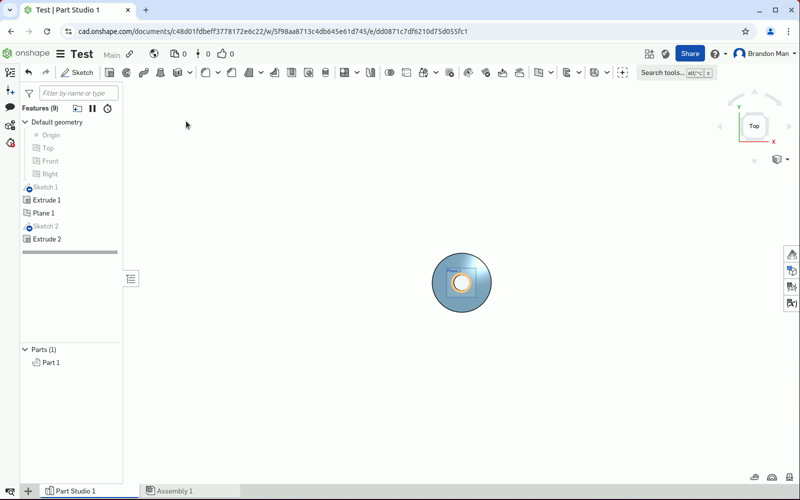
key(shift+h)
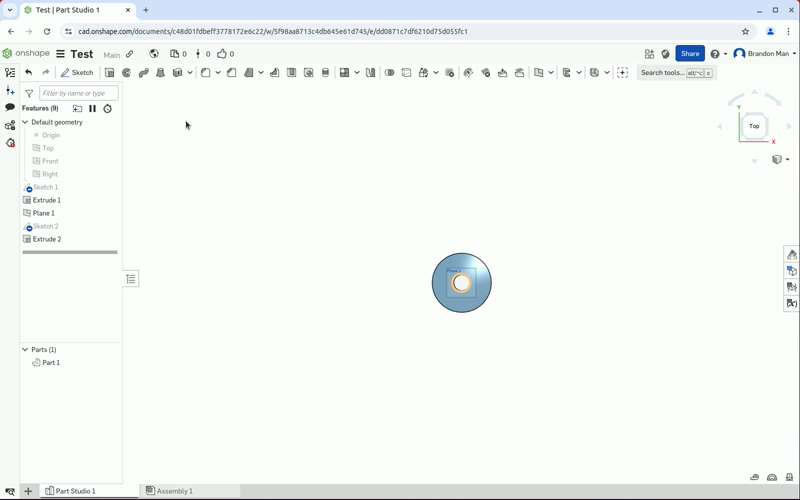
key(shift+h)
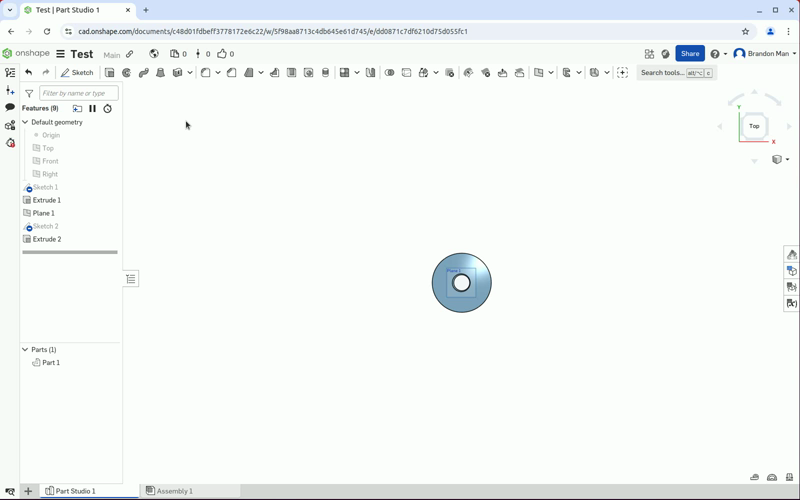
mouse_move(73, 189)
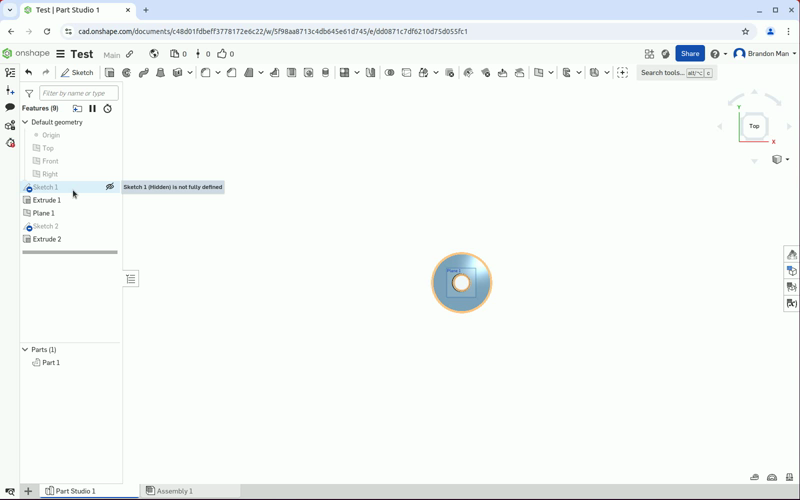
click(73, 189)
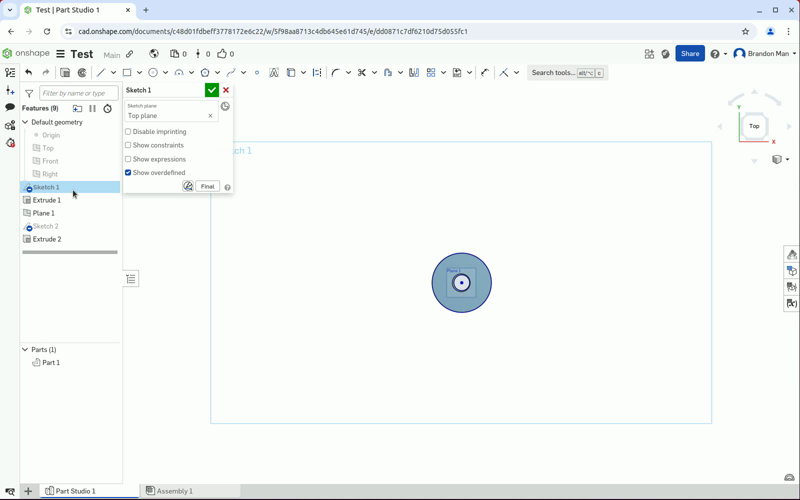
mouse_move(229, 92)
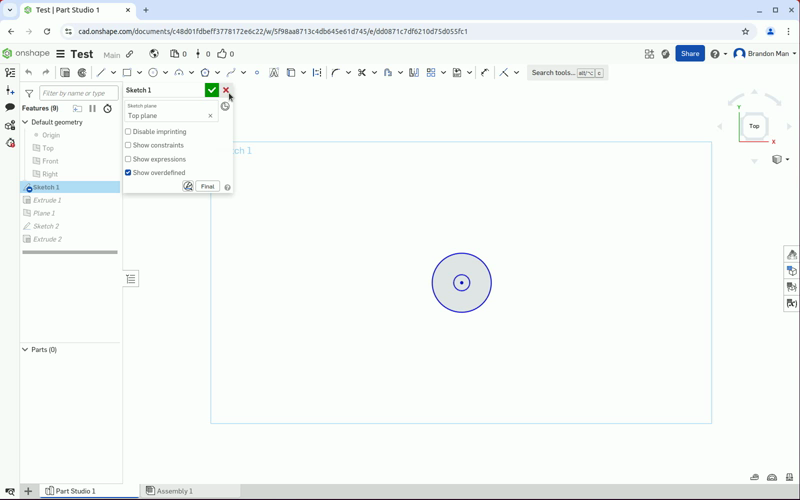
click(229, 92)
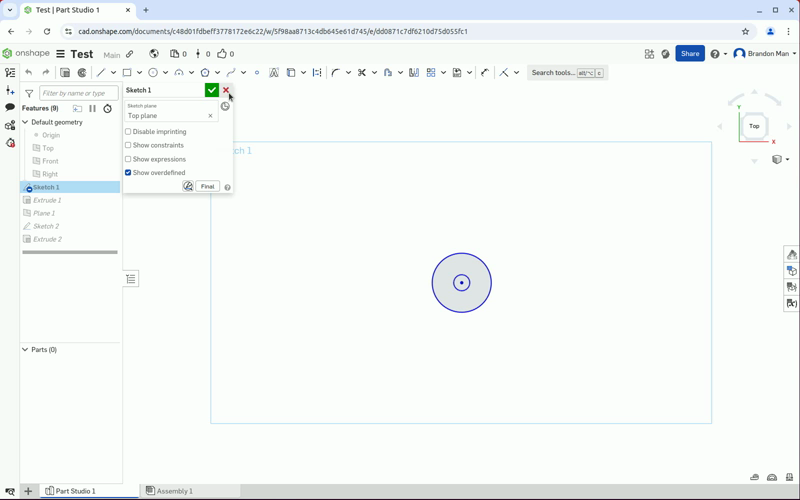
key(shift+s)
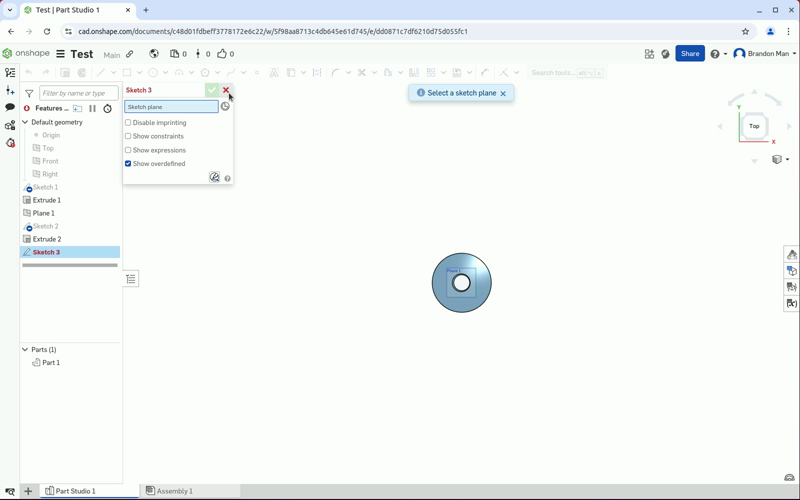
mouse_move(73, 215)
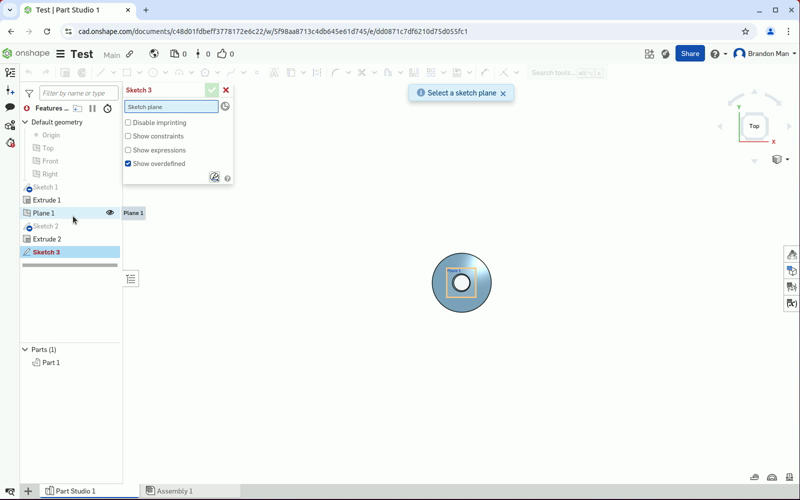
click(73, 215)
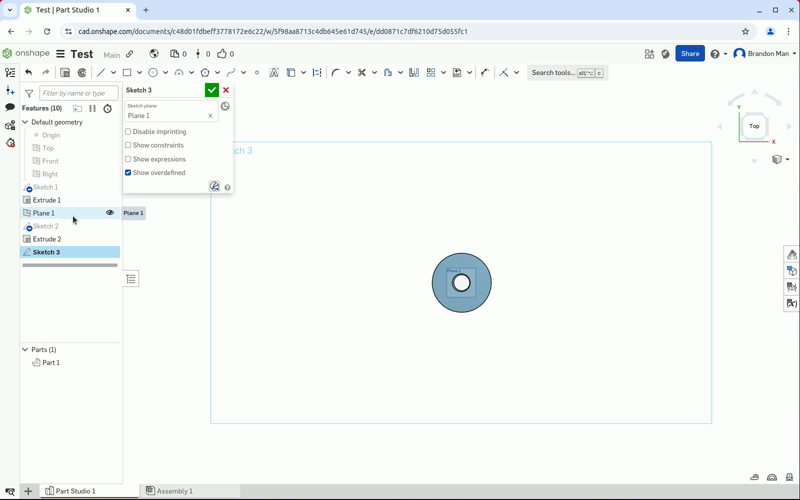
mouse_move(73, 352)
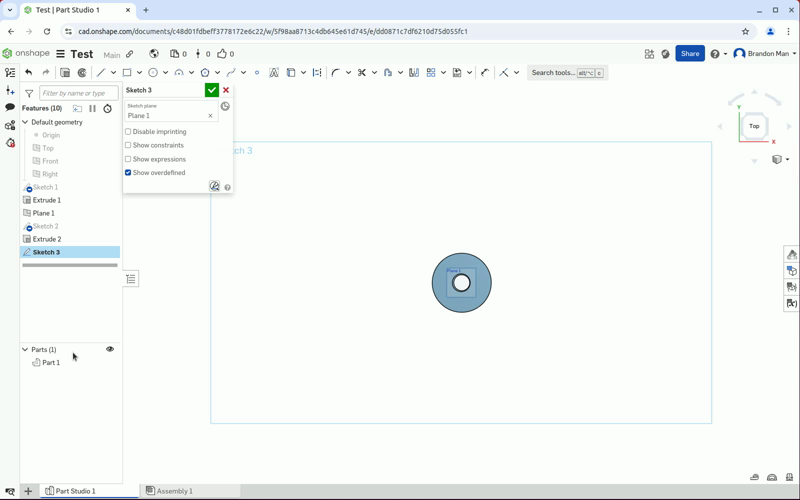
key(y)
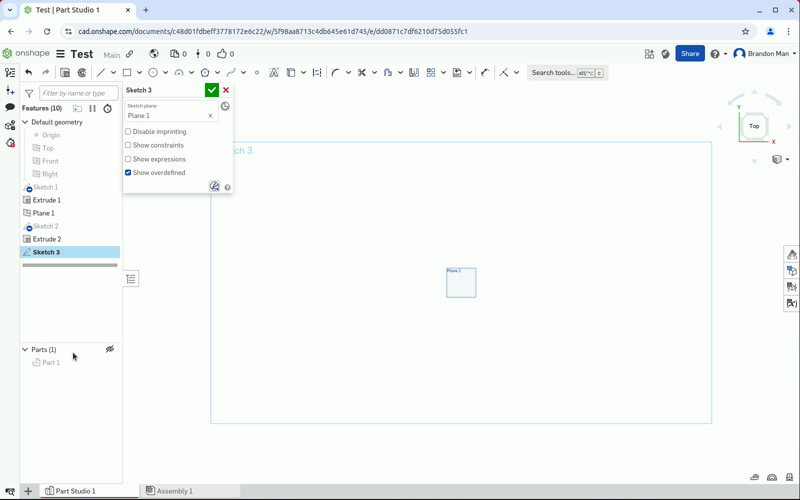
key(c)
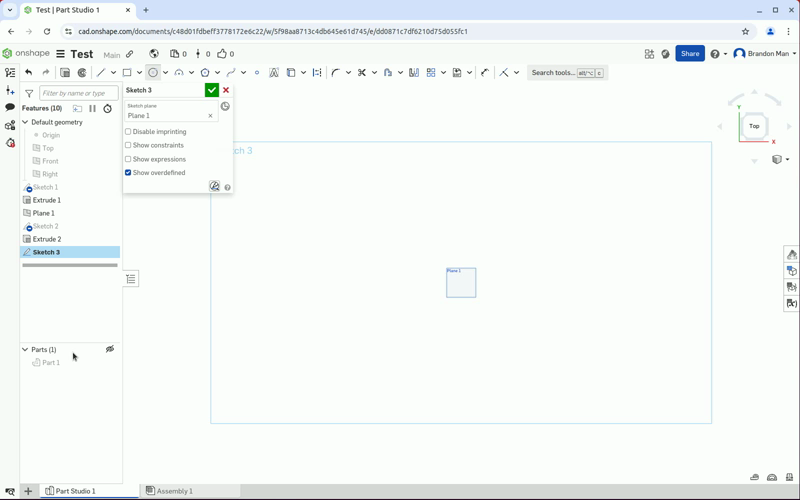
key_down(shift)
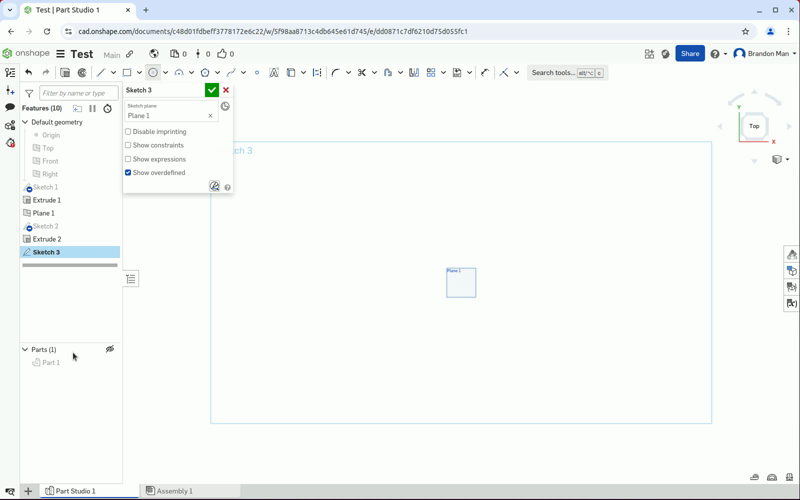
mouse_move(461, 282)
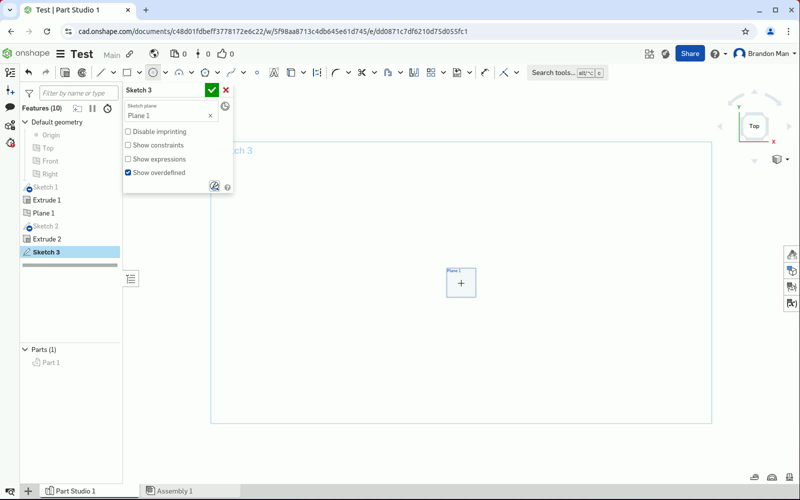
click(461, 282)
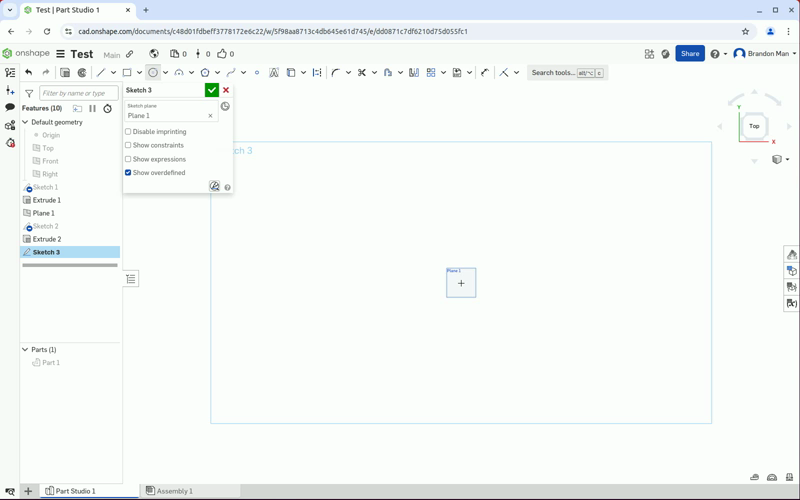
key_up(shift)
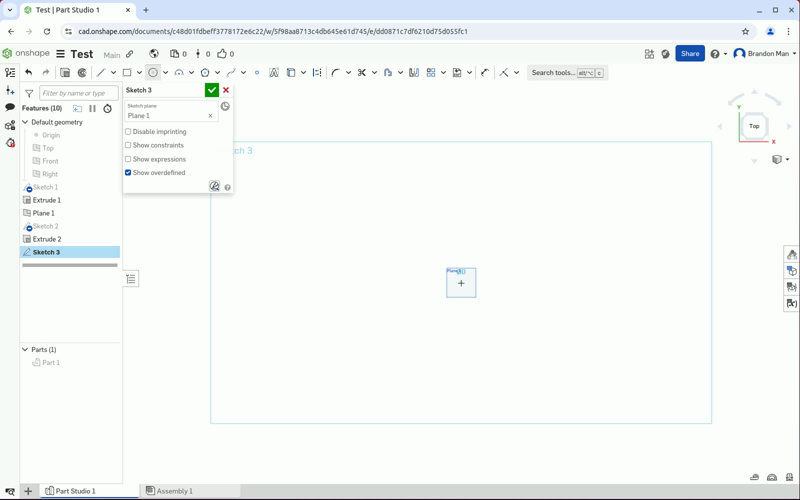
mouse_move(486, 282)
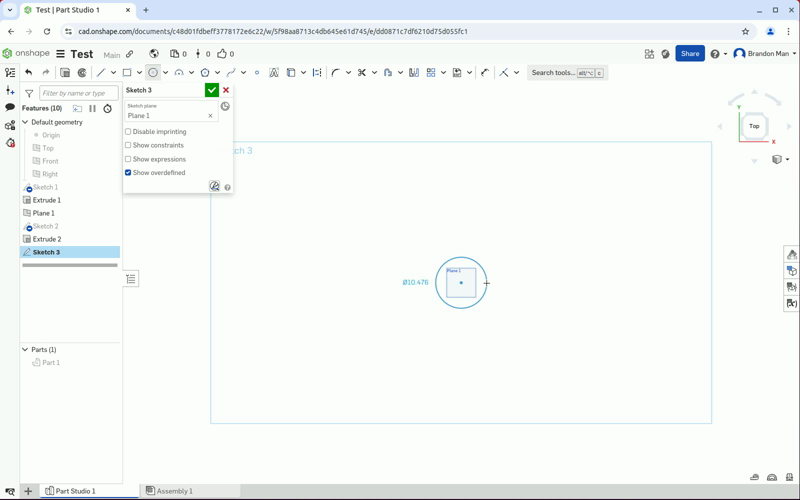
click(486, 282)
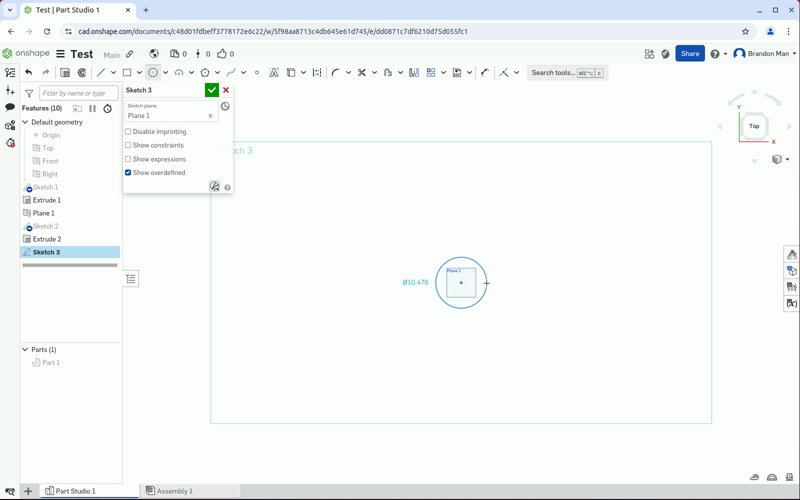
key(esc)
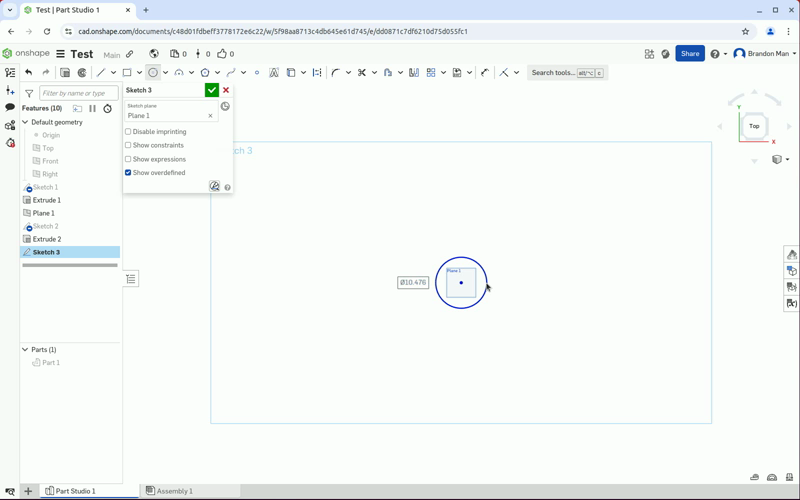
key(c)
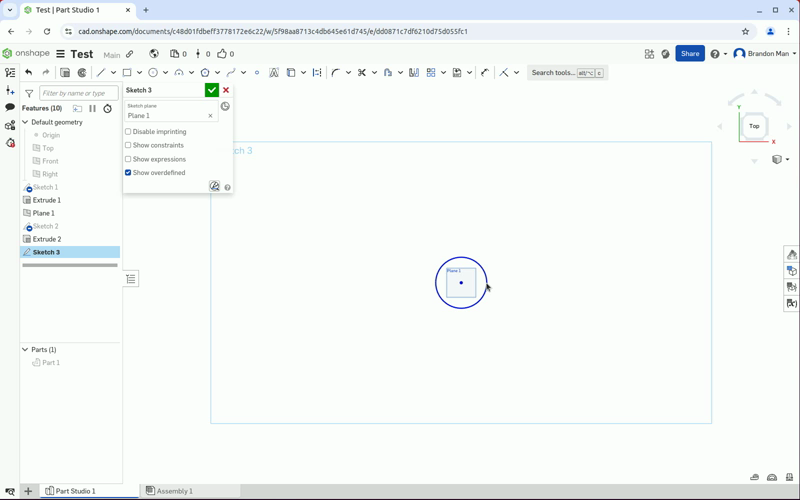
key_down(shift)
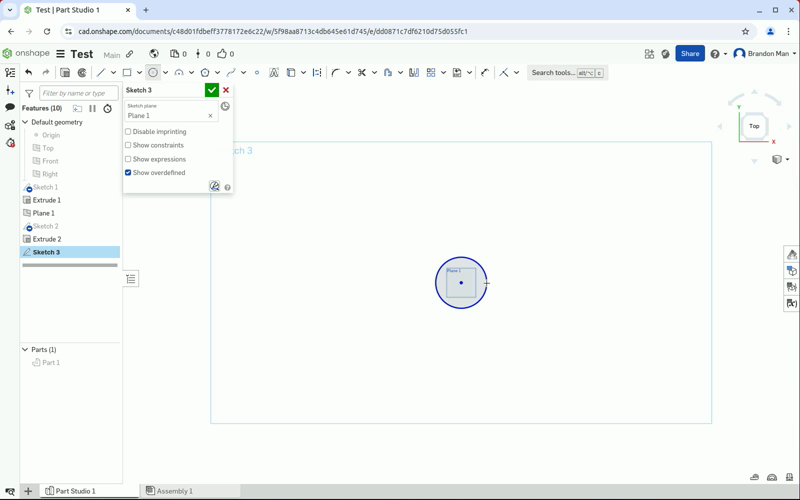
mouse_move(461, 282)
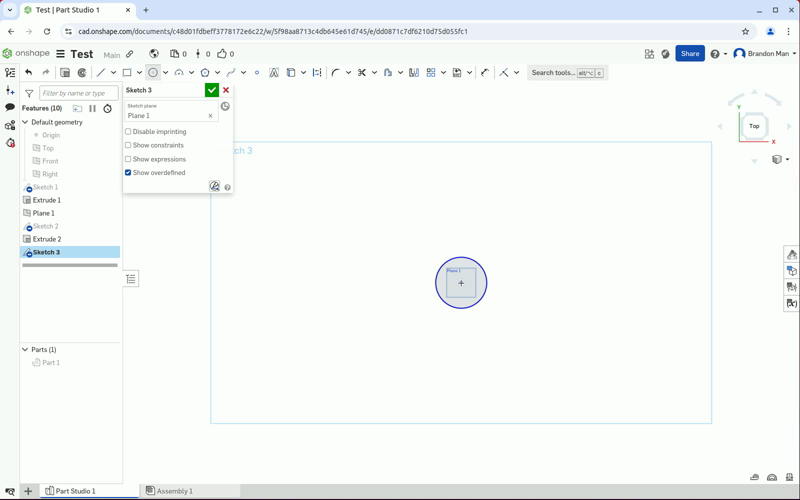
click(461, 282)
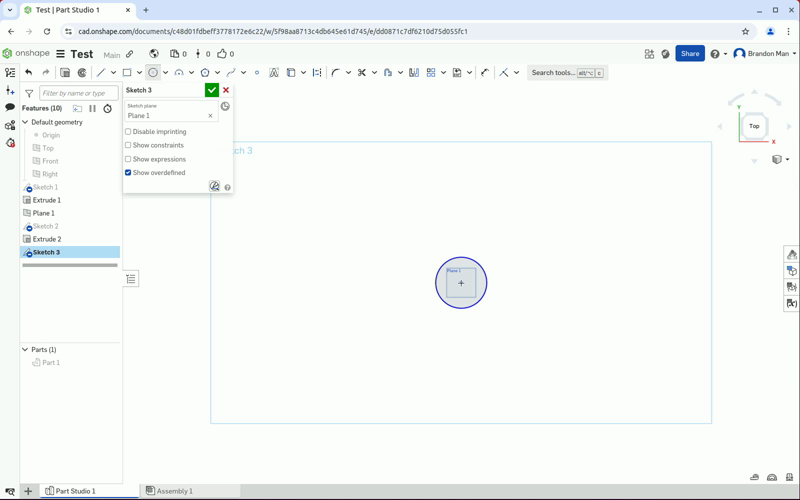
key_up(shift)
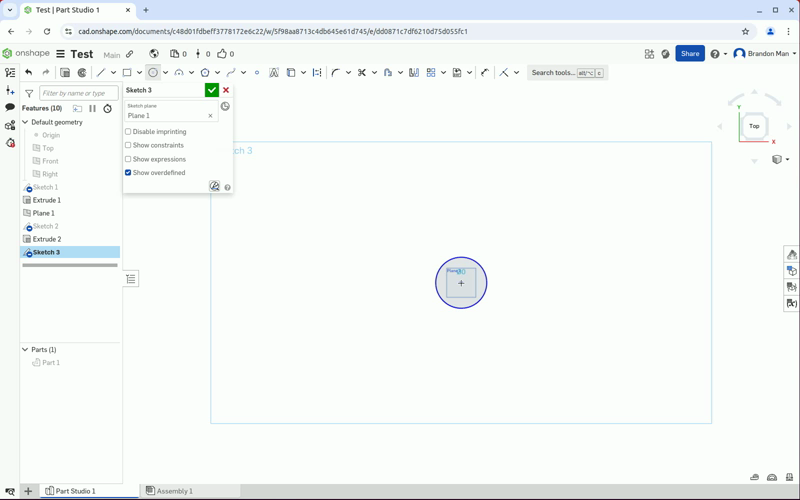
mouse_move(469, 282)
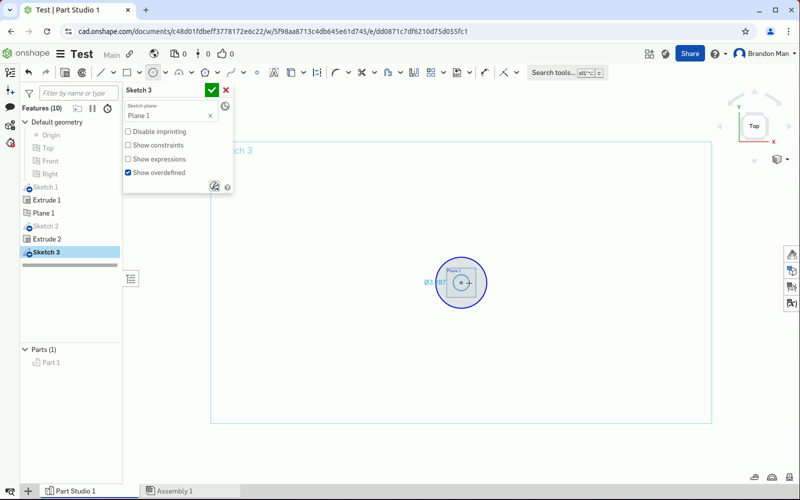
click(469, 282)
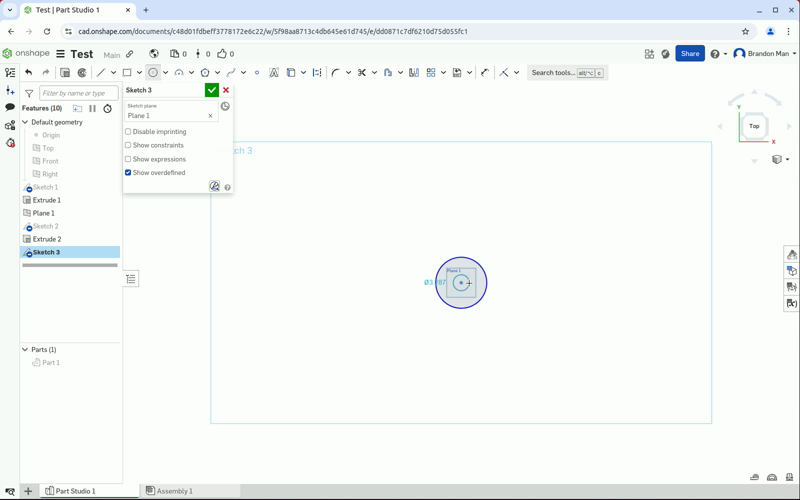
key(esc)
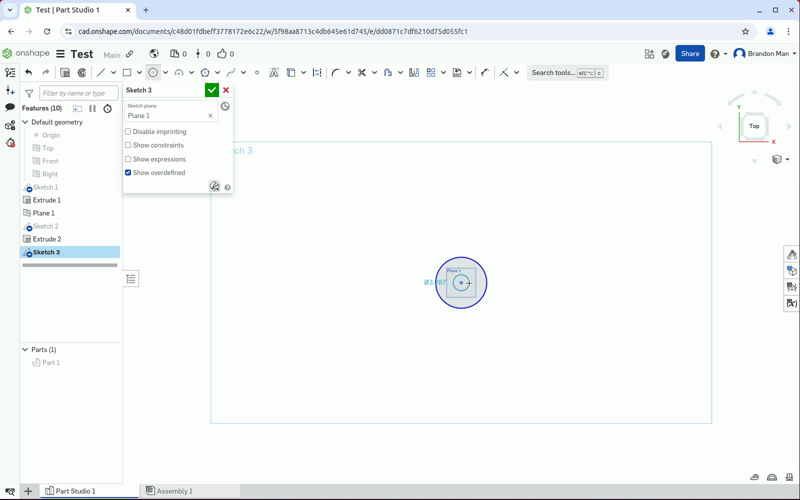
mouse_move(459, 271)
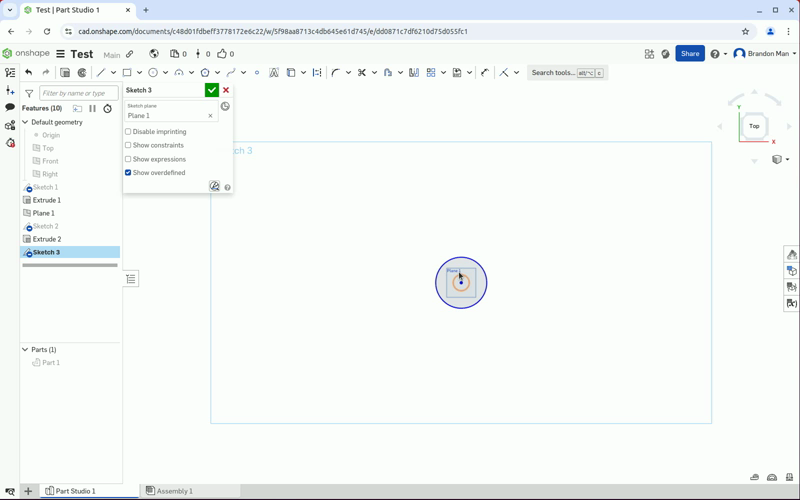
click(459, 271)
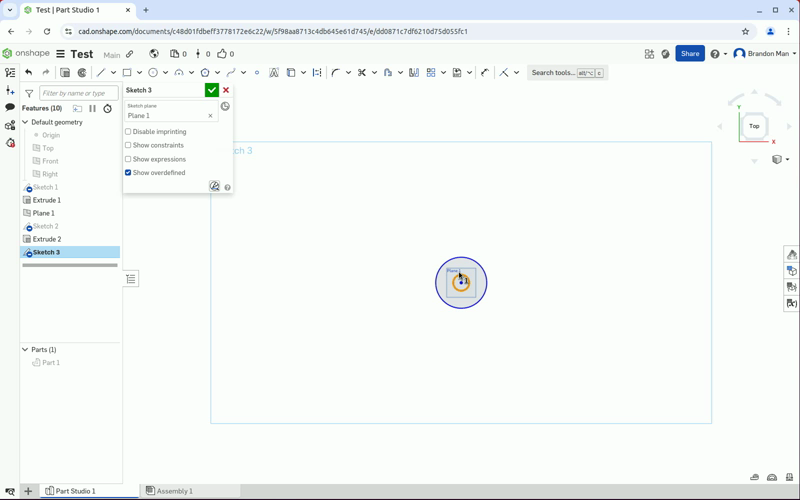
mouse_move(73, 352)
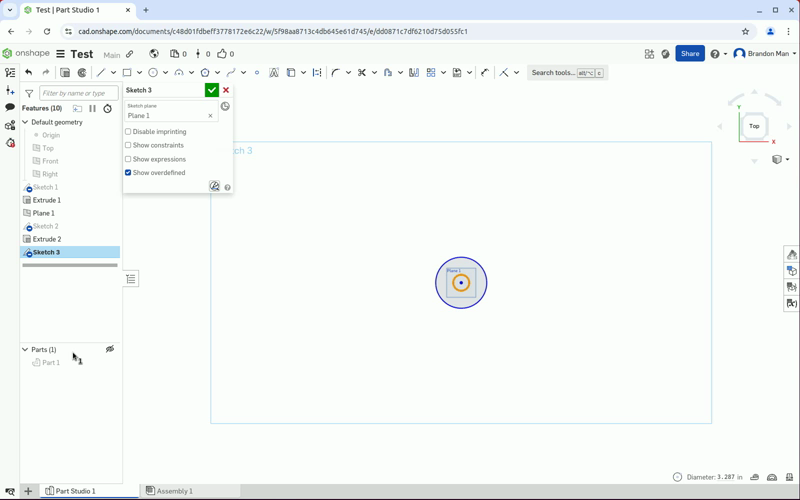
key(shift+y)
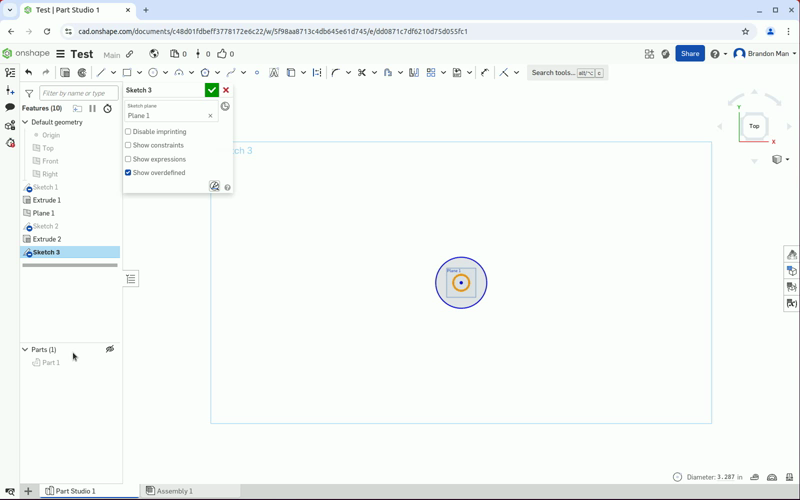
key(shift+e)
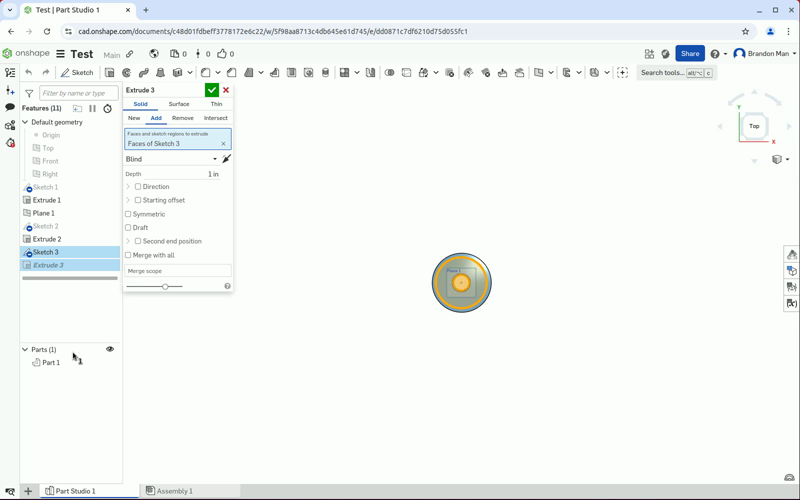
mouse_move(143, 106)
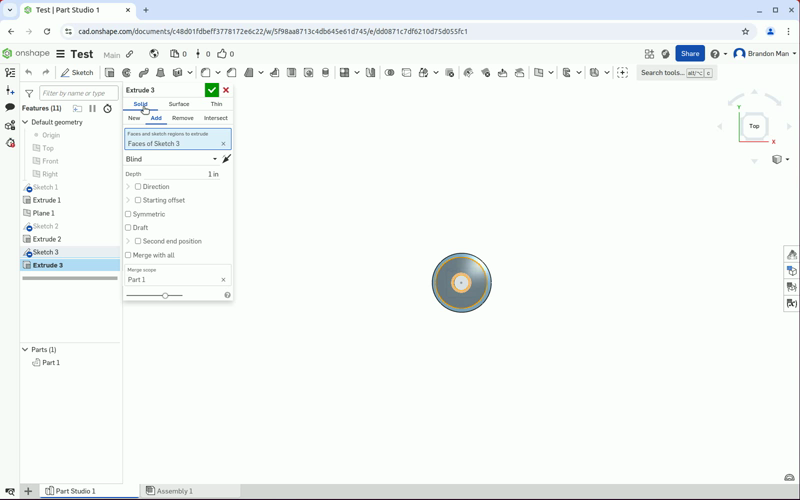
click(143, 106)
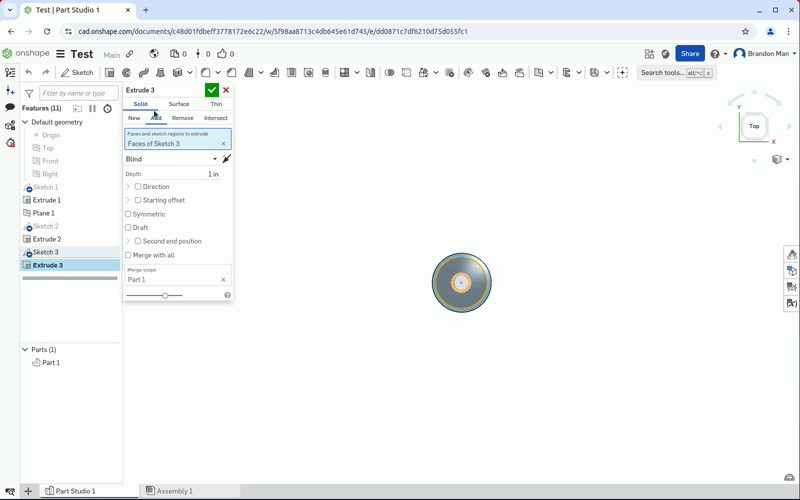
mouse_move(186, 120)
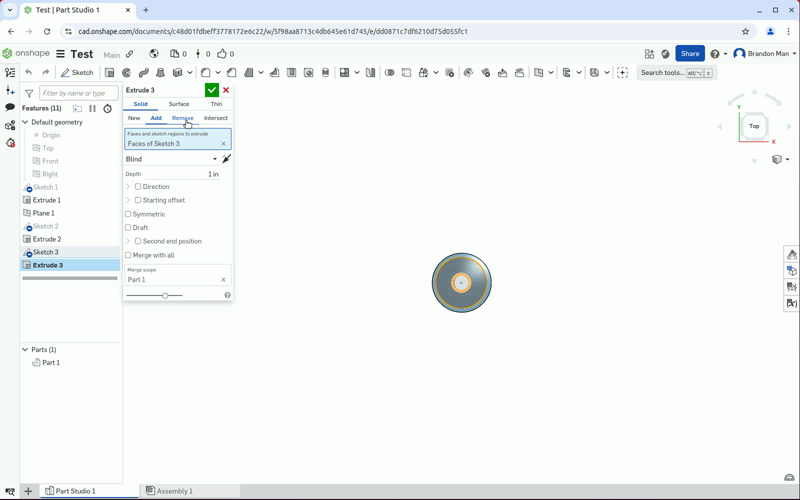
click(186, 120)
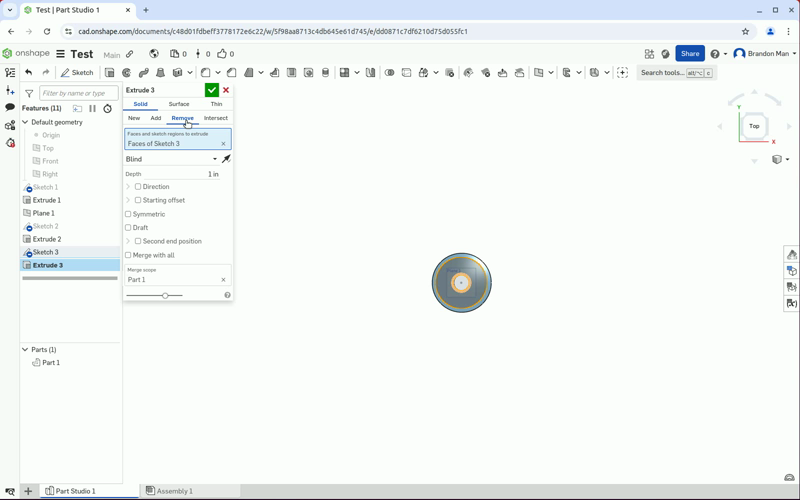
key(tab, 4)
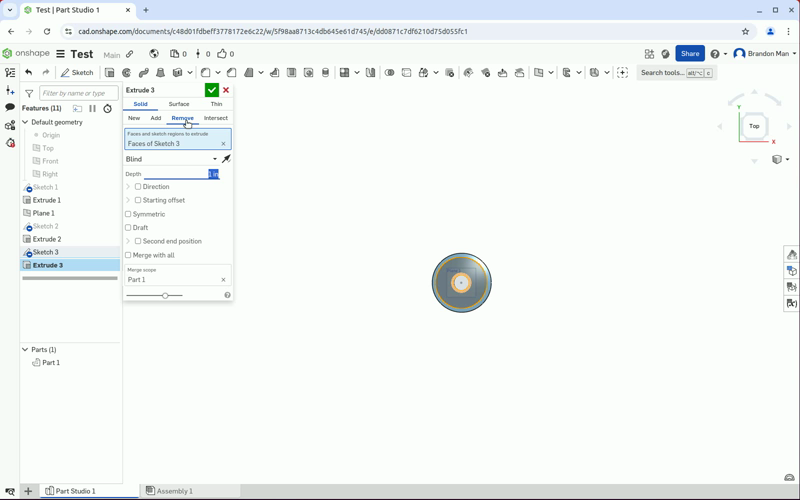
text(21.183)
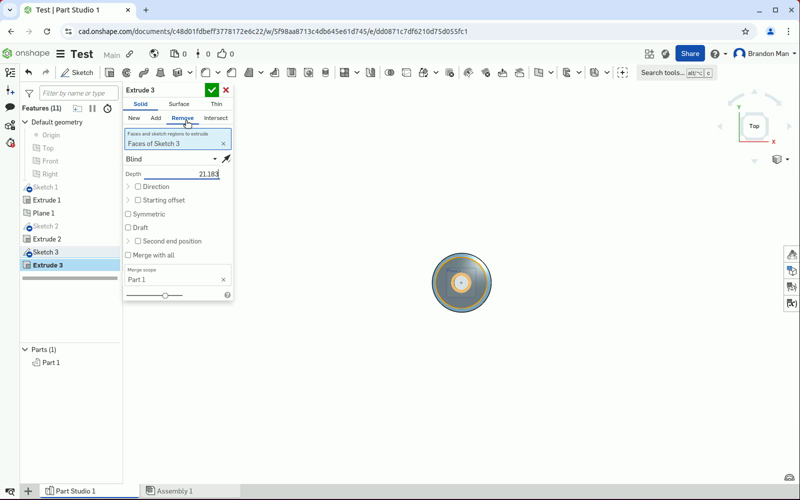
key(tab, 6)
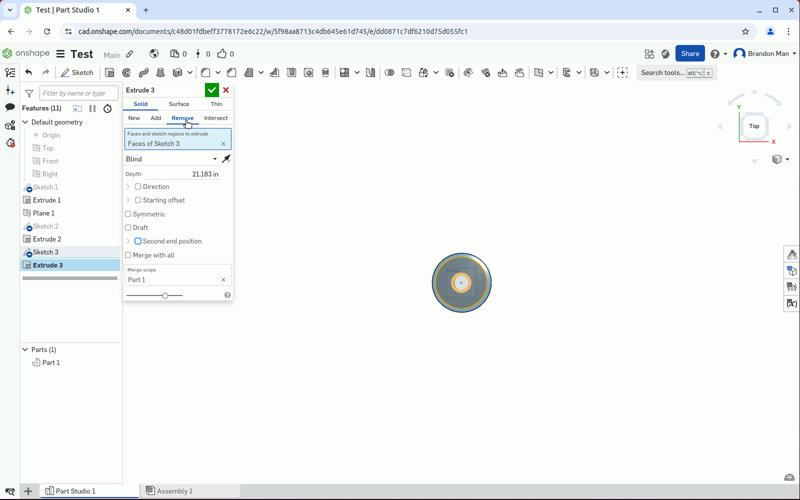
key(space)
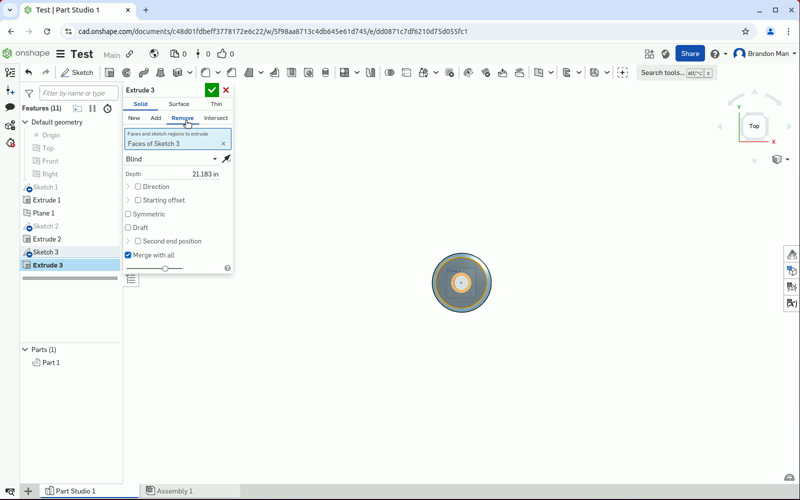
key(enter)
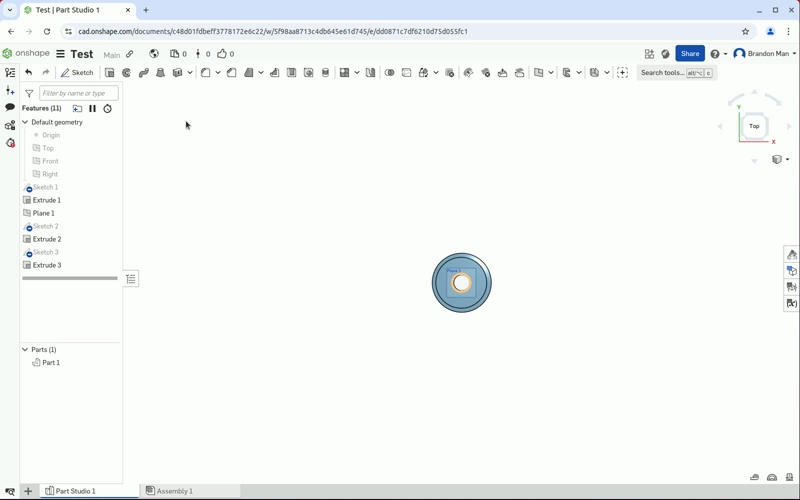
key(shift+h)
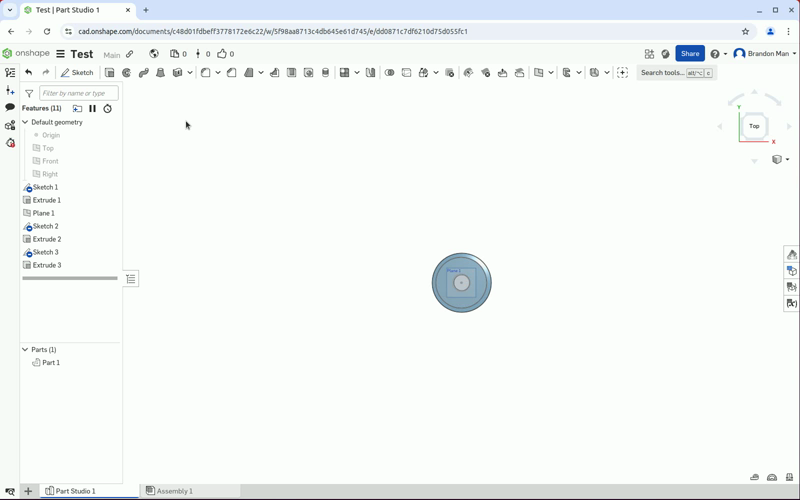
key(shift+h)
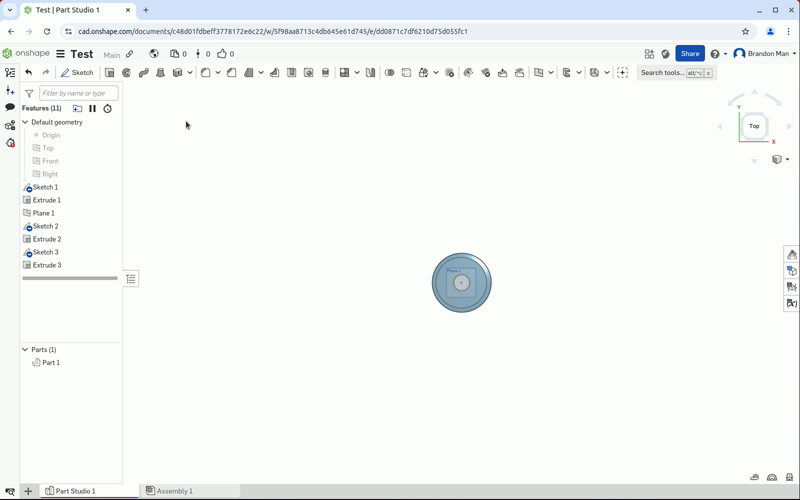
key(shift+7)
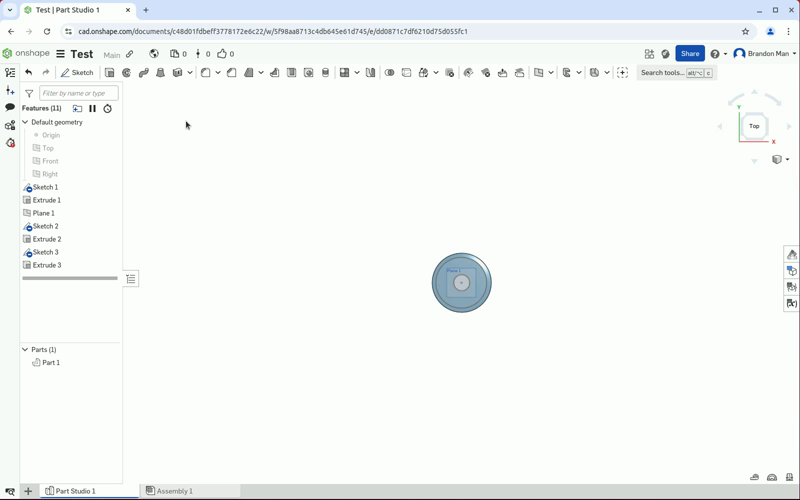
key(up, 3)
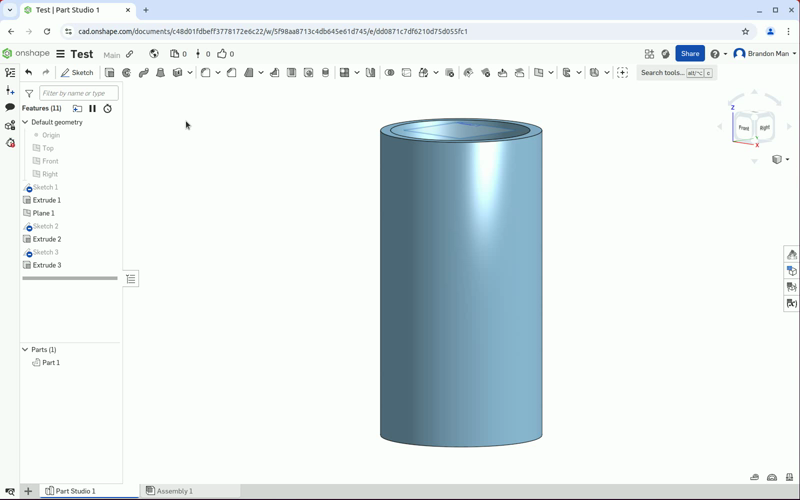
key(left, 3)
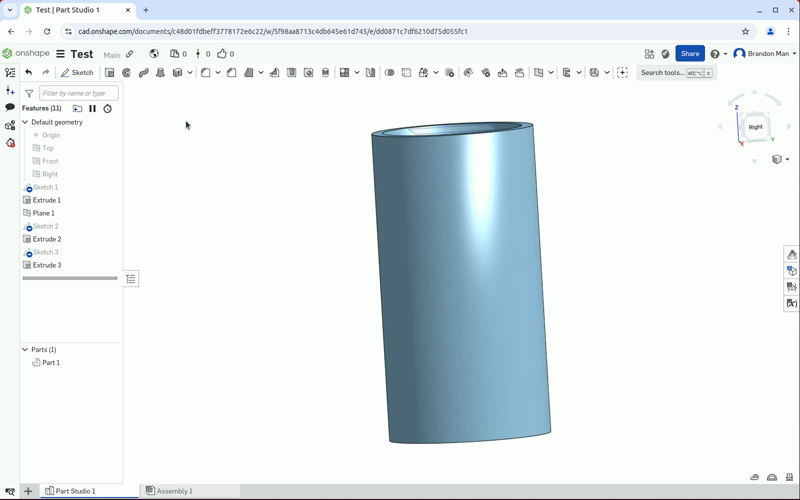
key(right, 3)
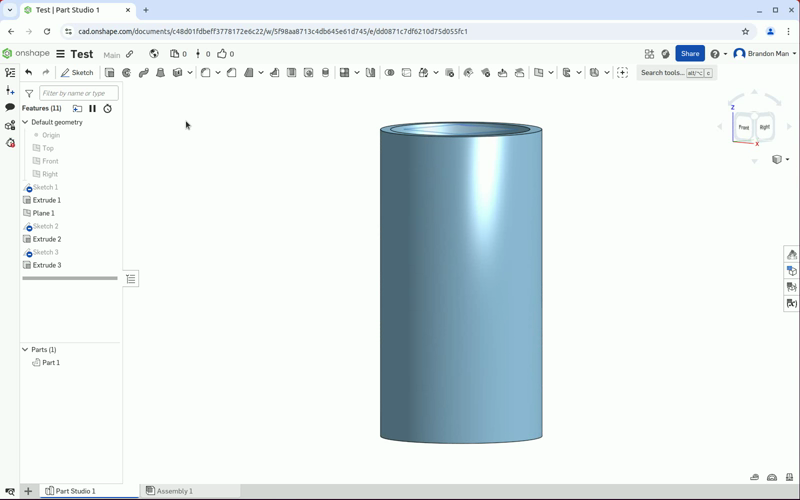
key(down, 3)
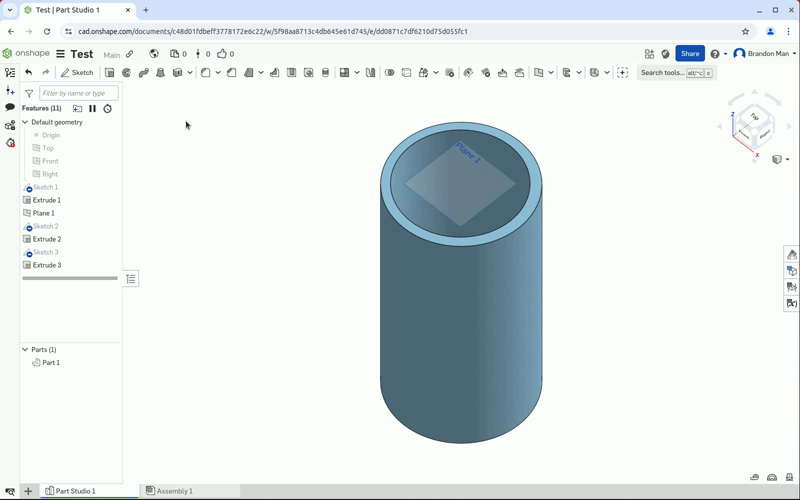
mouse_move(73, 189)
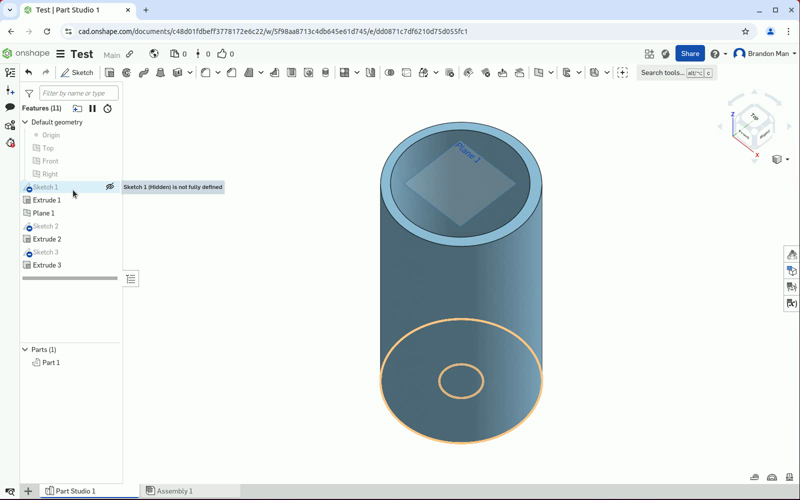
click(73, 189)